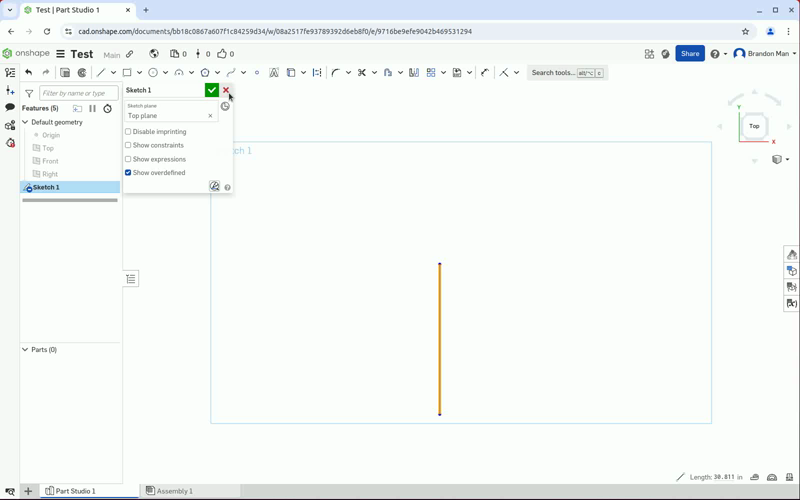
key(shift+h)
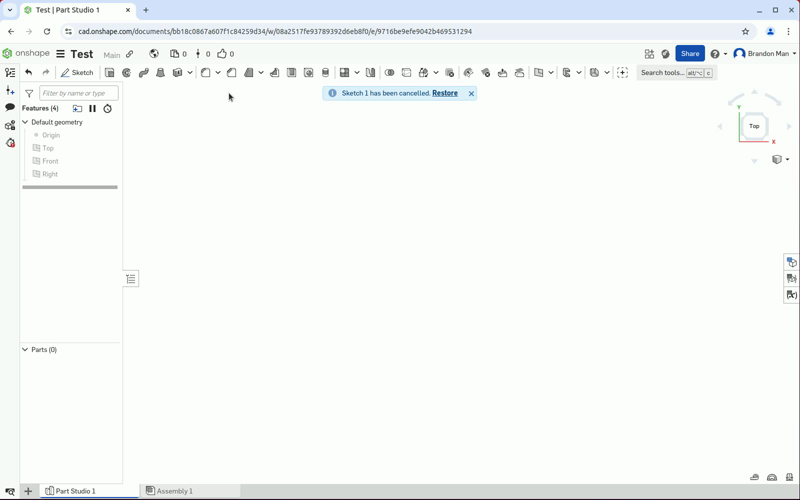
mouse_move(73, 352)
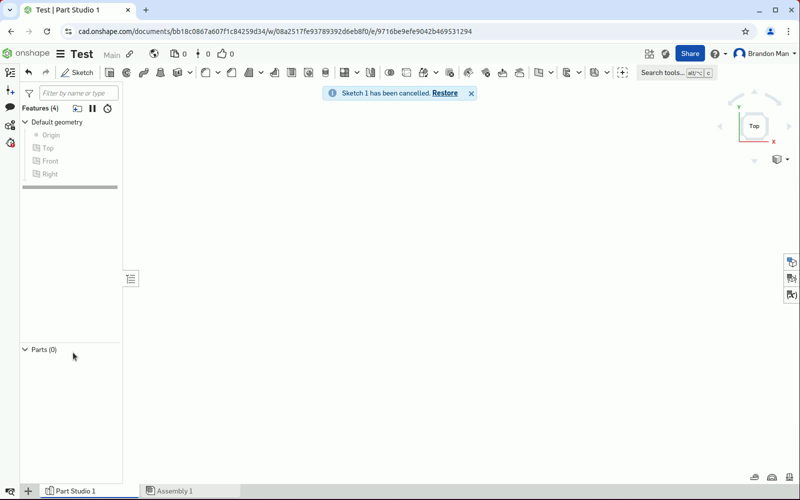
key(y)
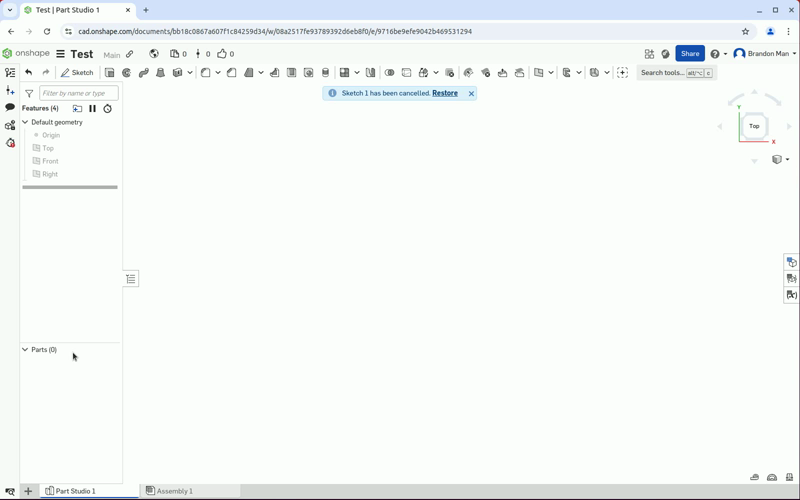
key(shift+p)
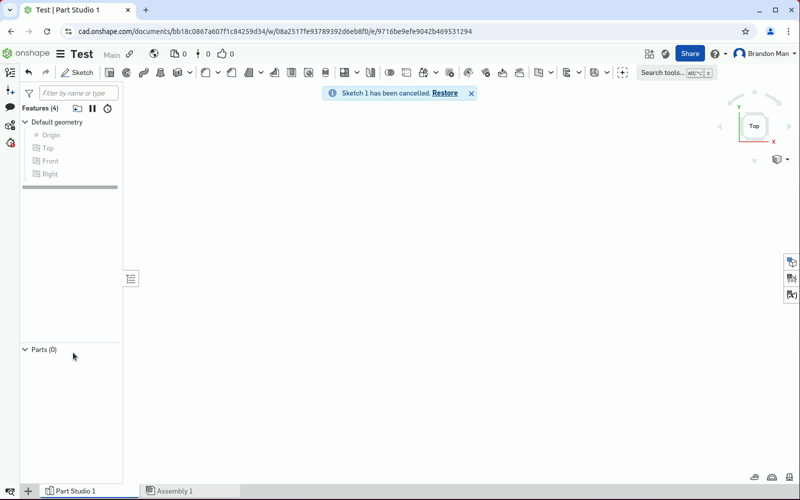
key(space)
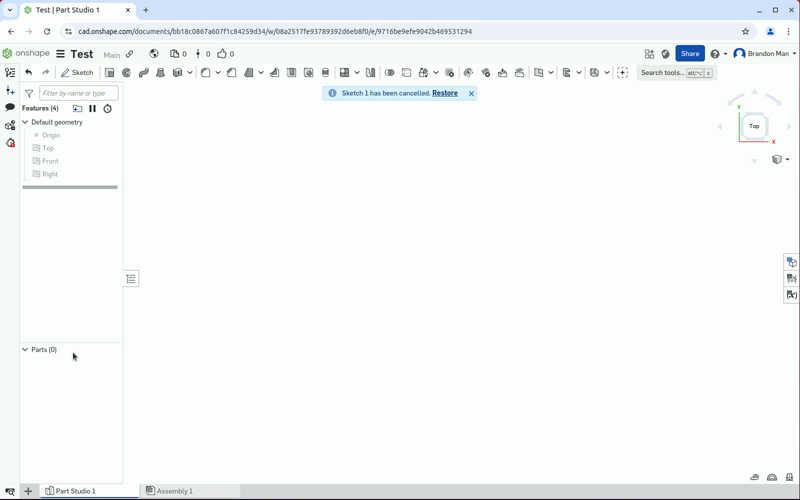
key_down(shift)
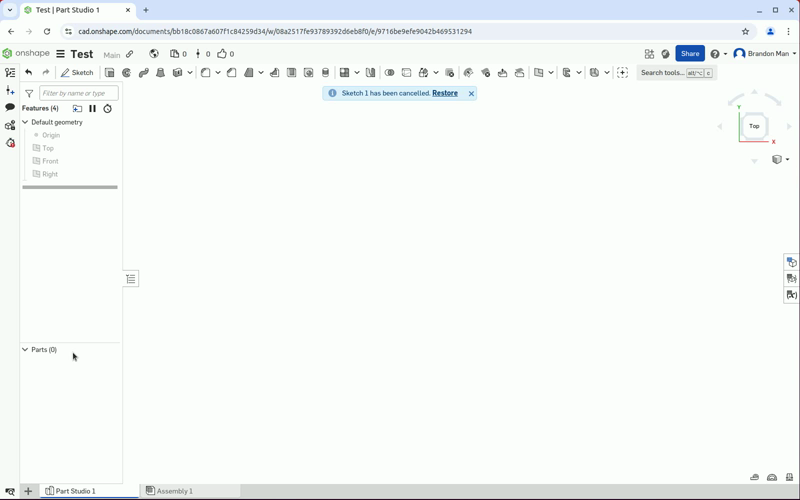
key(up)
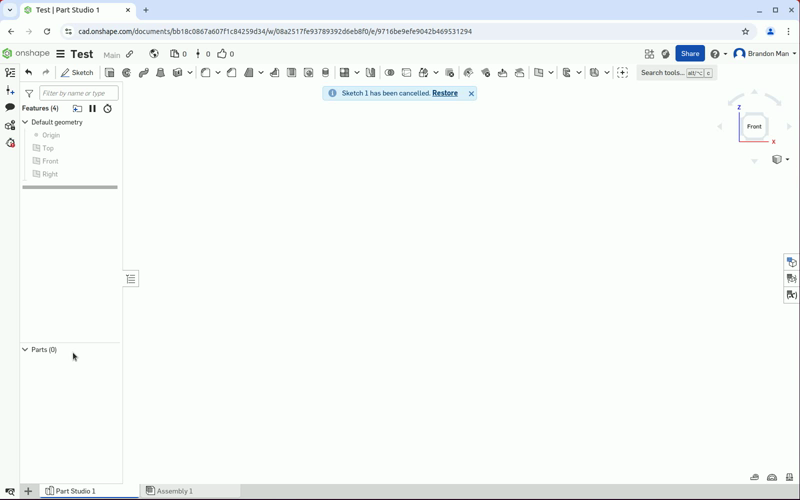
key_up(shift)
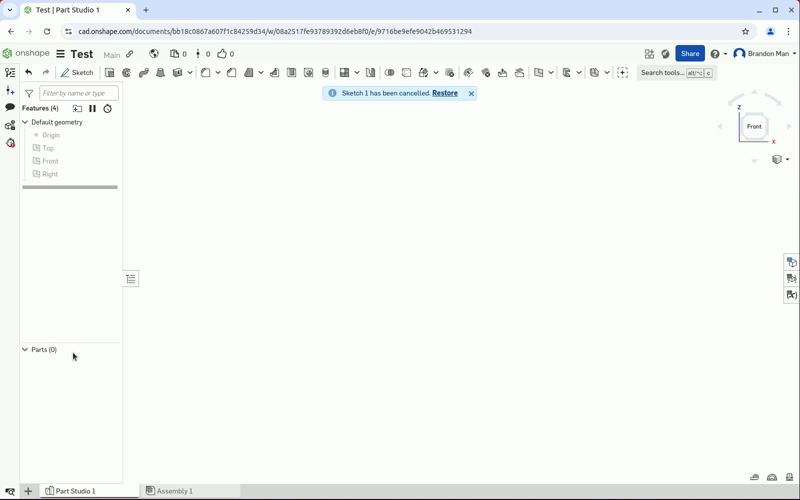
mouse_move(73, 352)
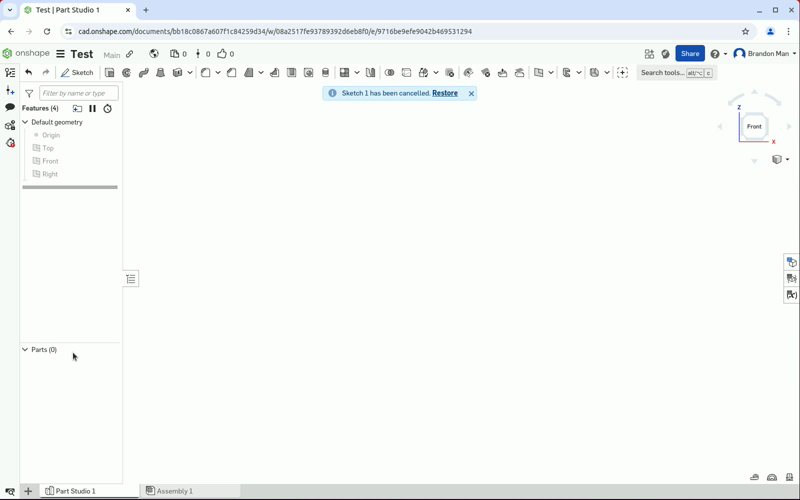
key(shift+y)
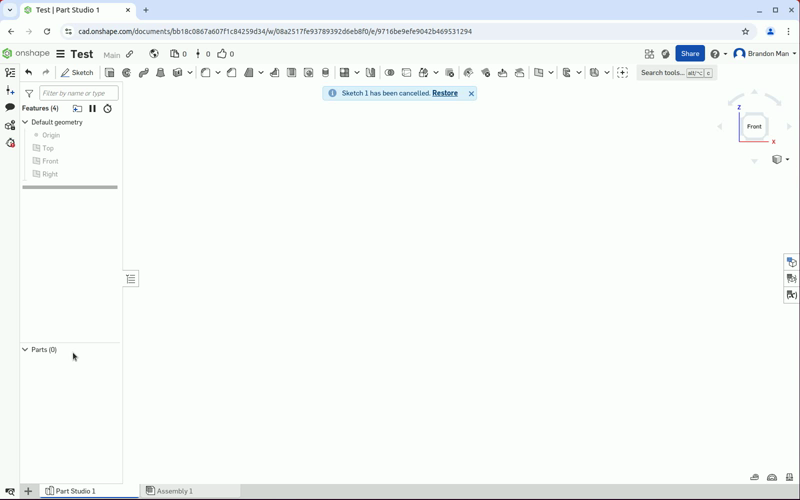
key(shift+s)
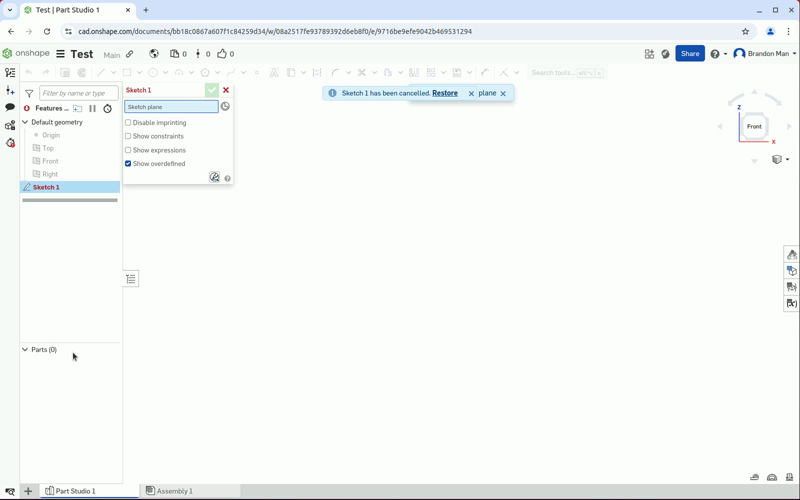
mouse_move(73, 163)
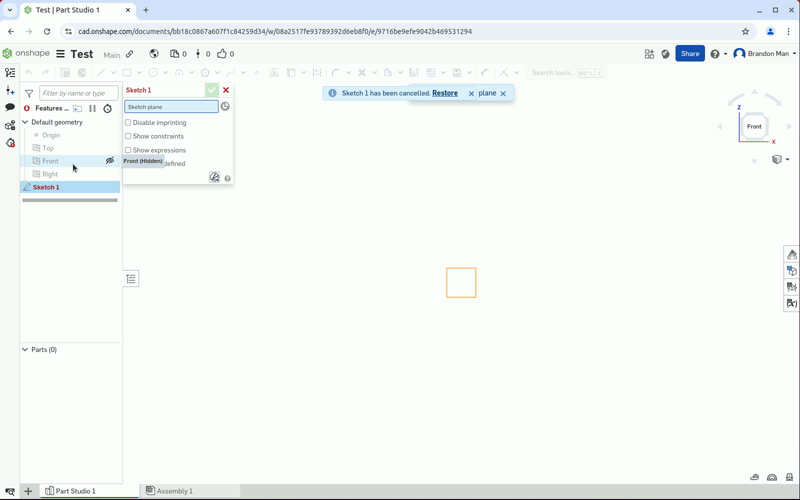
click(73, 163)
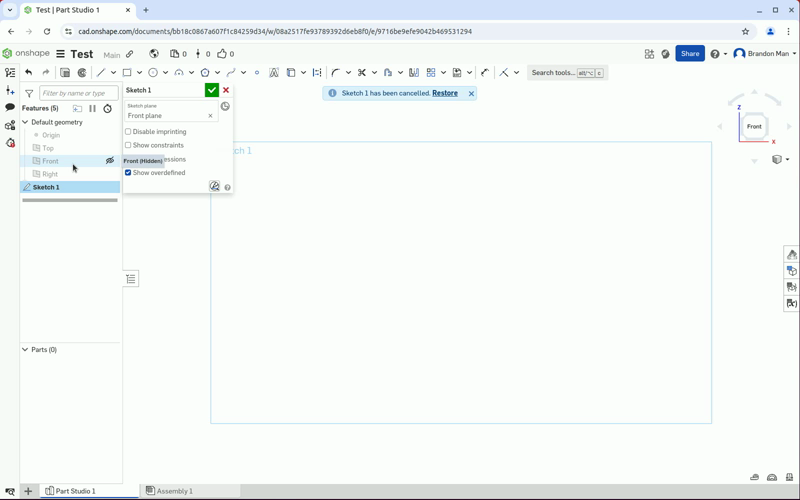
mouse_move(73, 352)
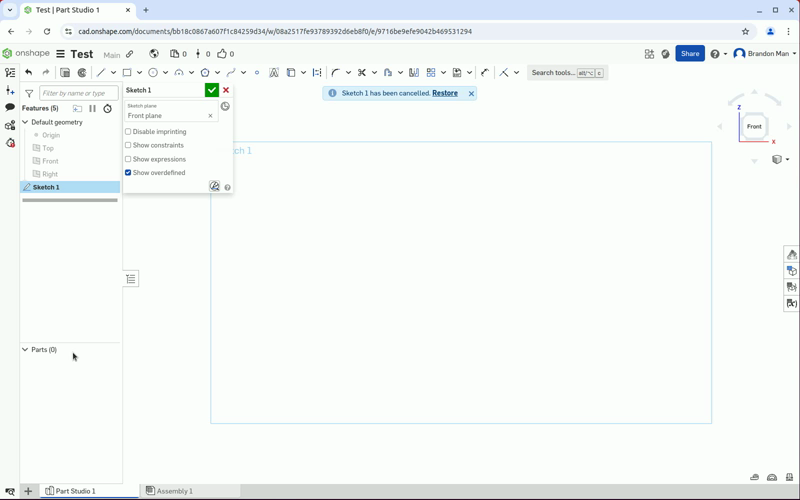
key(y)
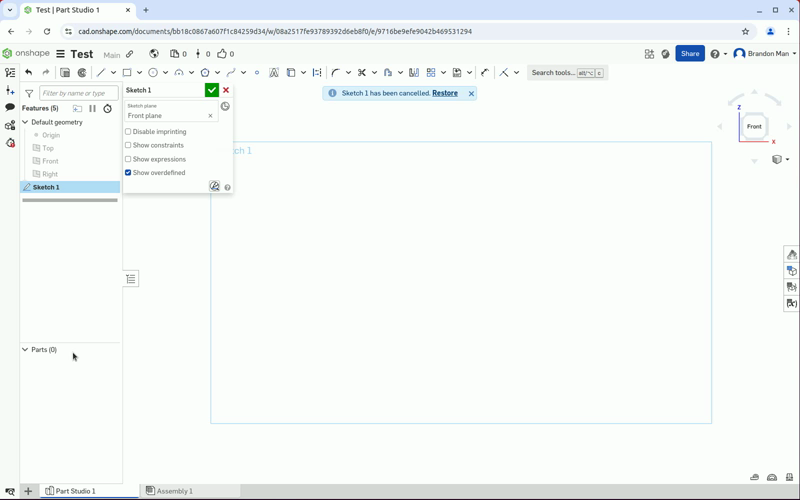
key(c)
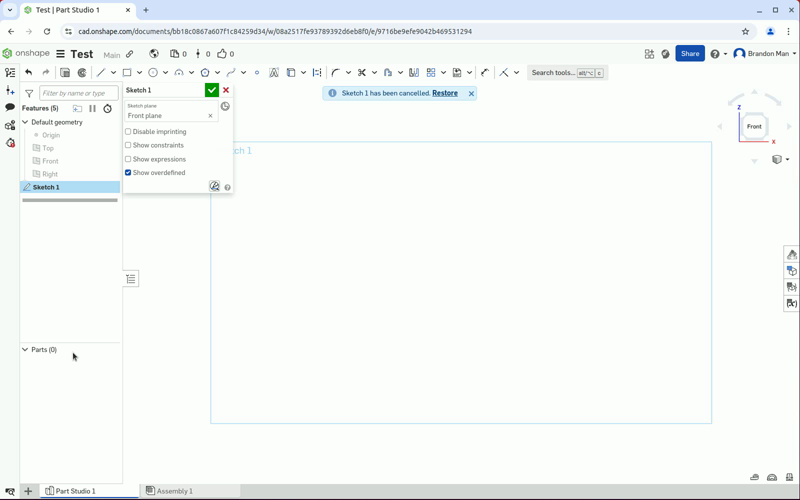
key_down(shift)
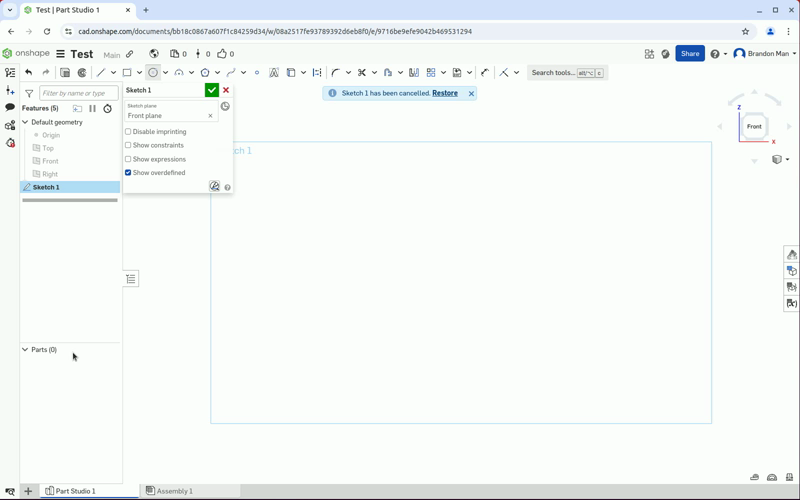
mouse_move(386, 257)
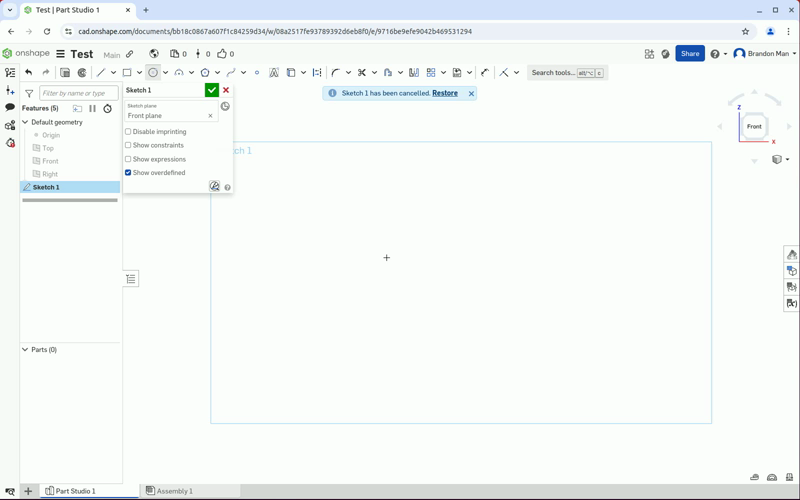
click(386, 257)
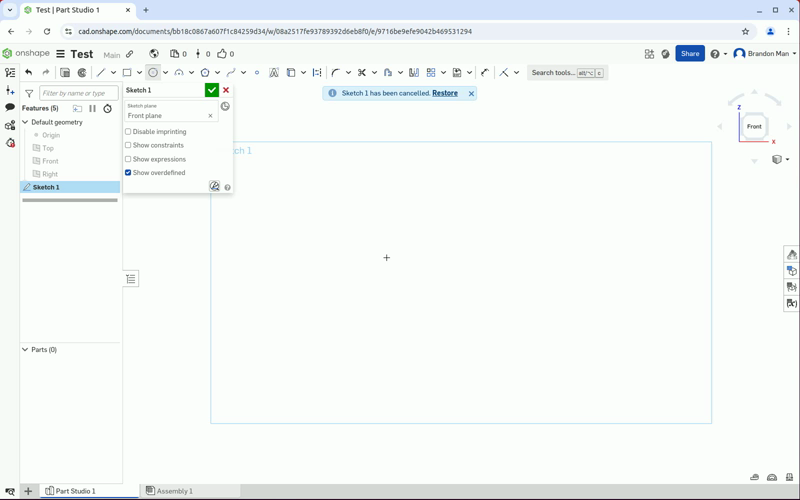
key_up(shift)
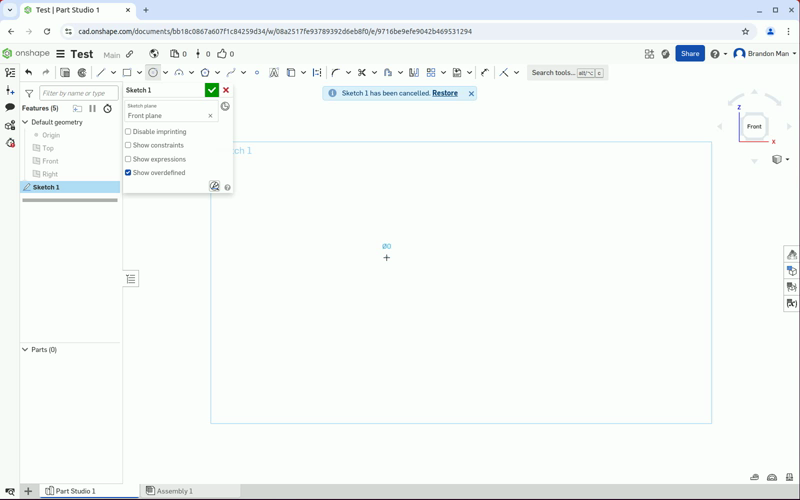
mouse_move(425, 257)
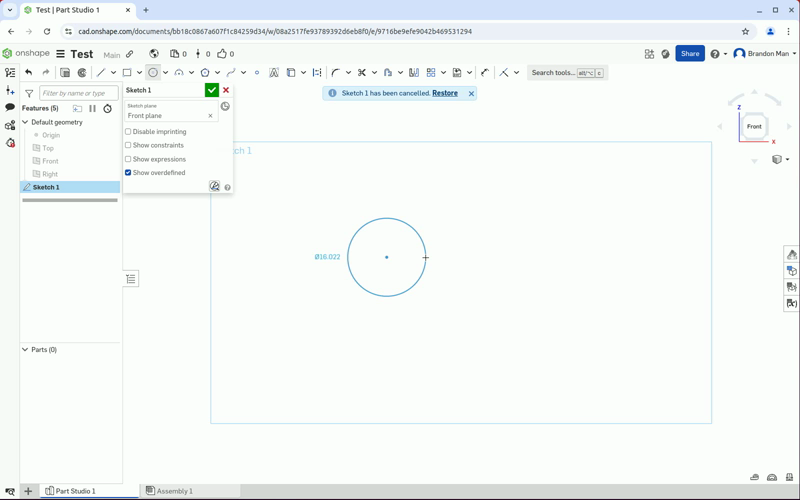
click(425, 257)
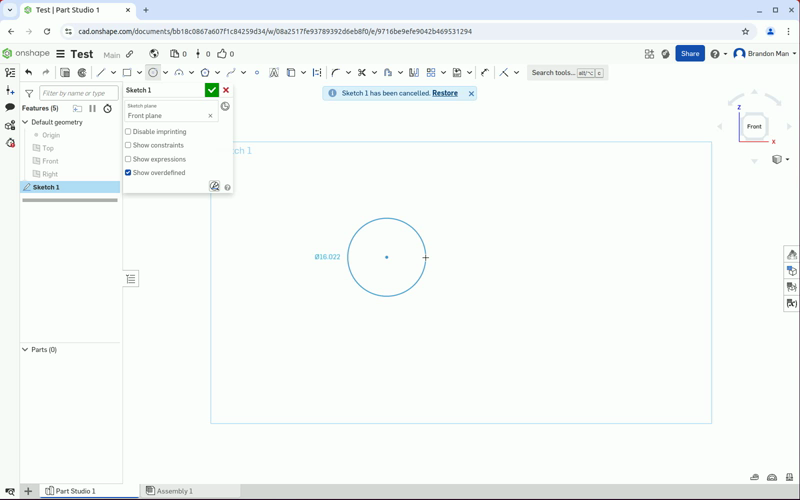
key(esc)
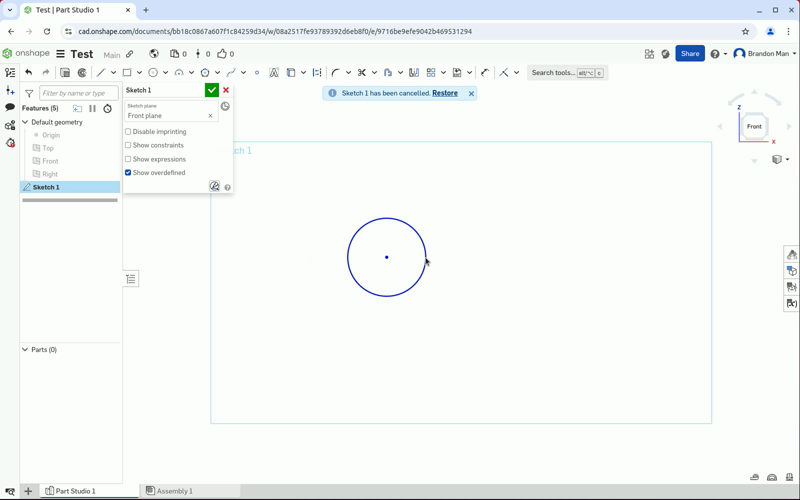
mouse_move(405, 267)
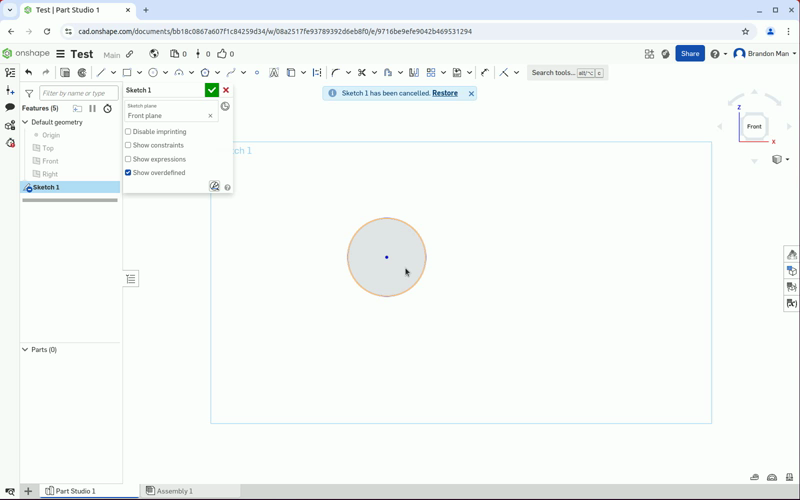
click(405, 267)
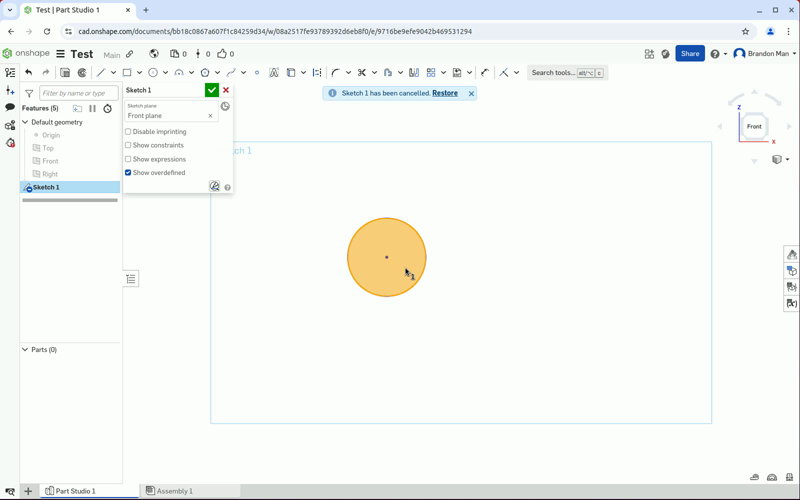
mouse_move(73, 352)
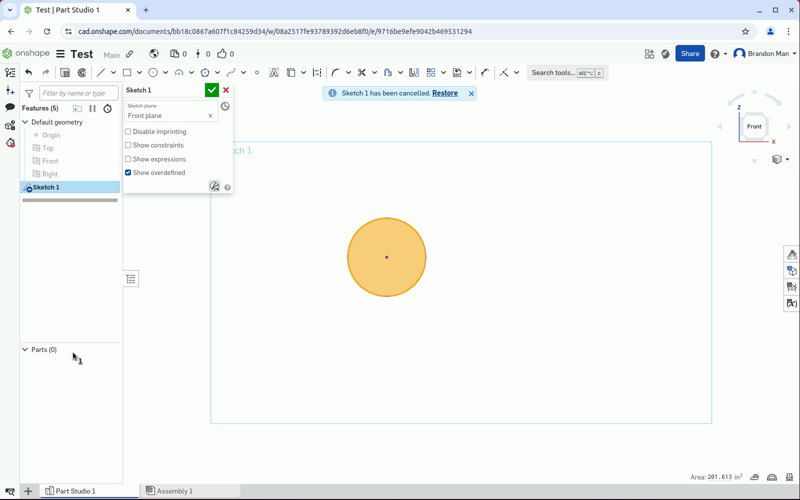
key(shift+y)
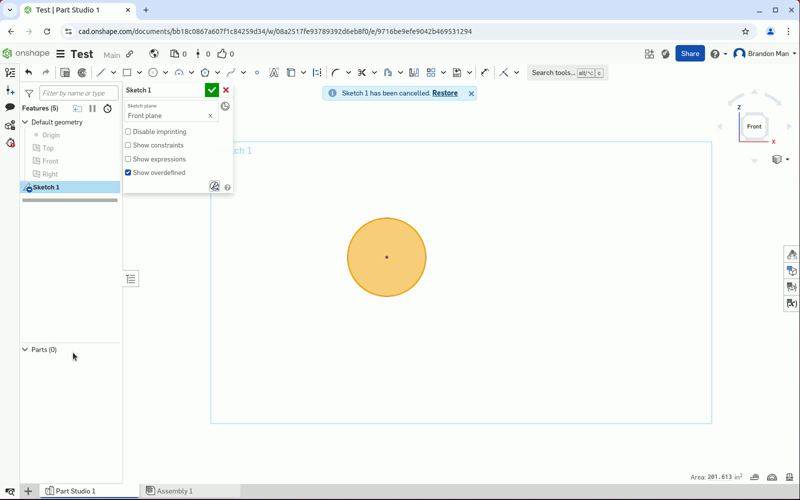
key(shift+e)
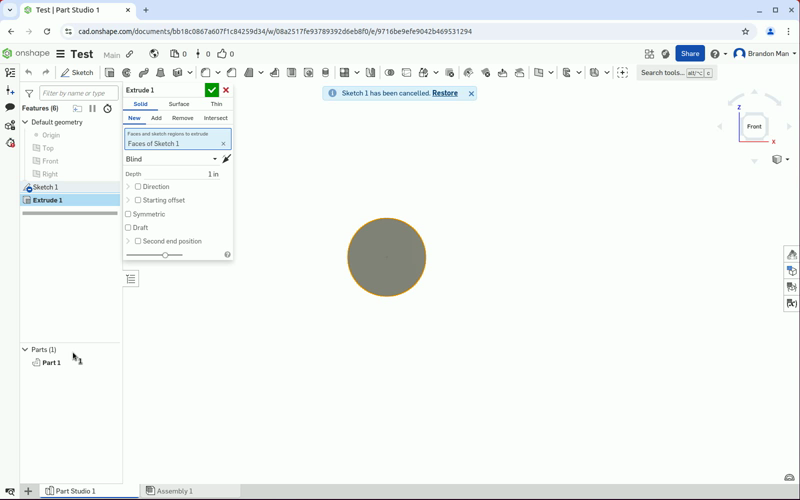
mouse_move(143, 106)
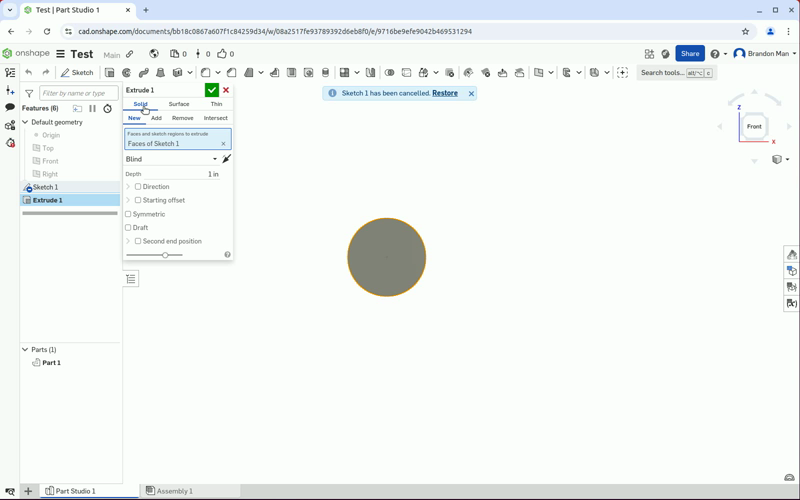
click(143, 106)
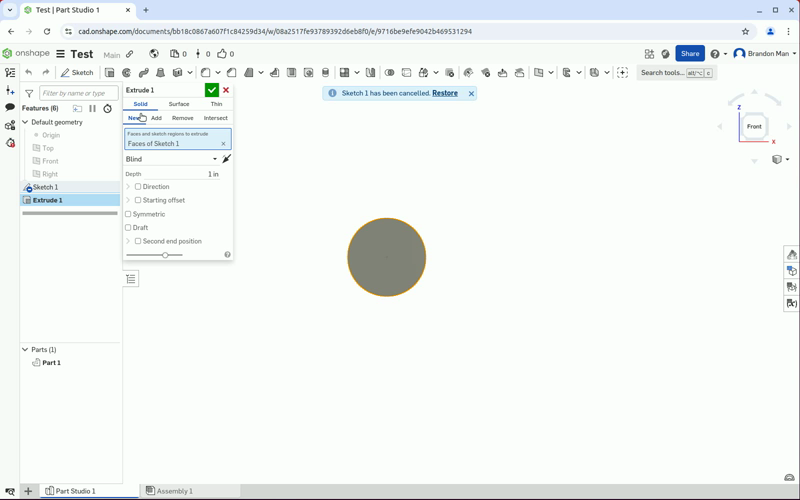
mouse_move(137, 120)
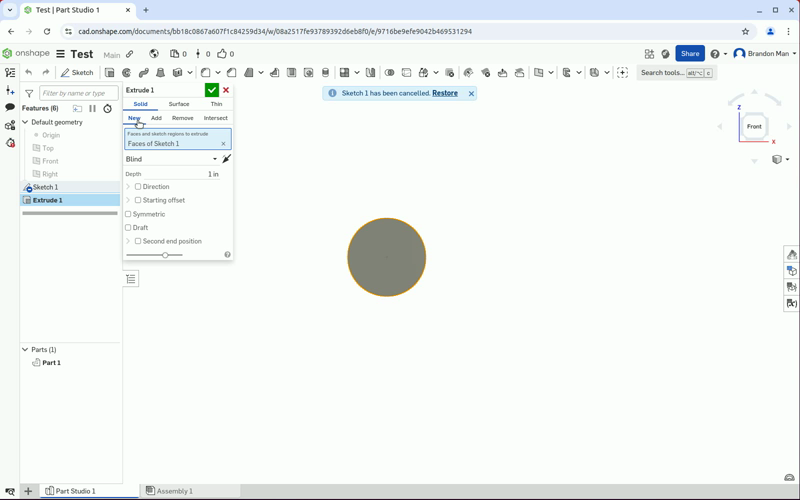
click(137, 120)
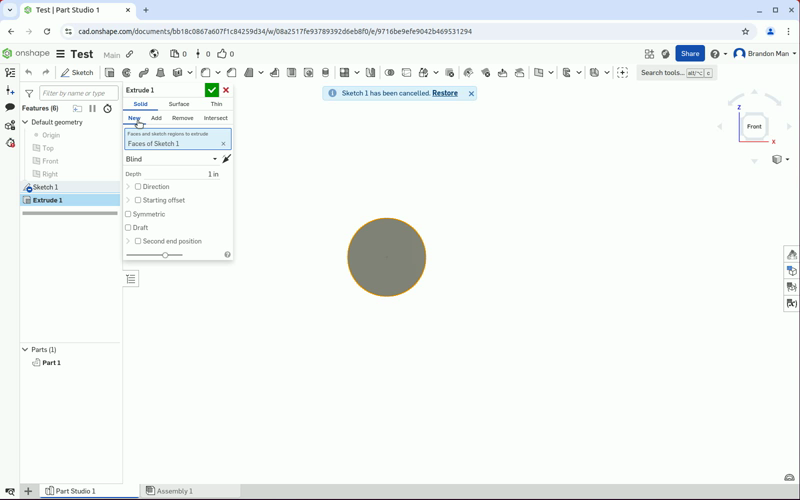
key(tab, 4)
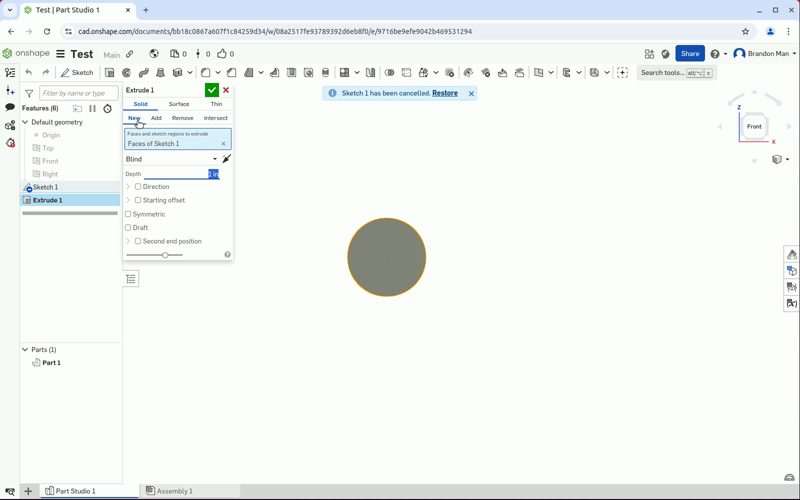
text(9.869)
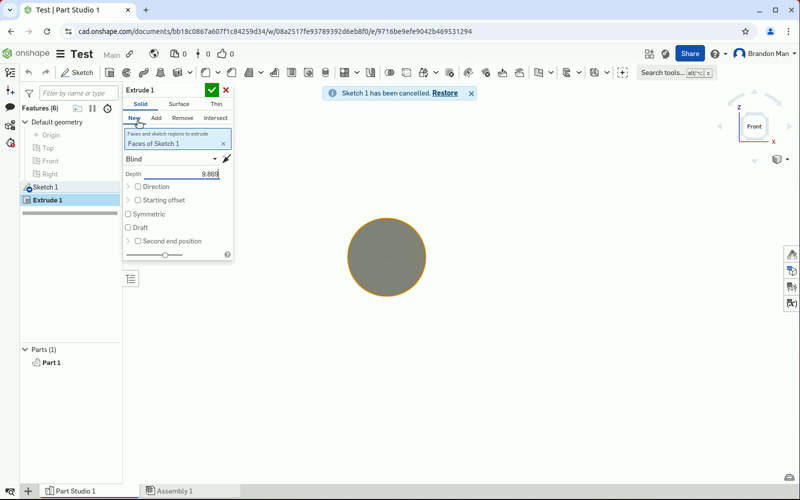
key(enter)
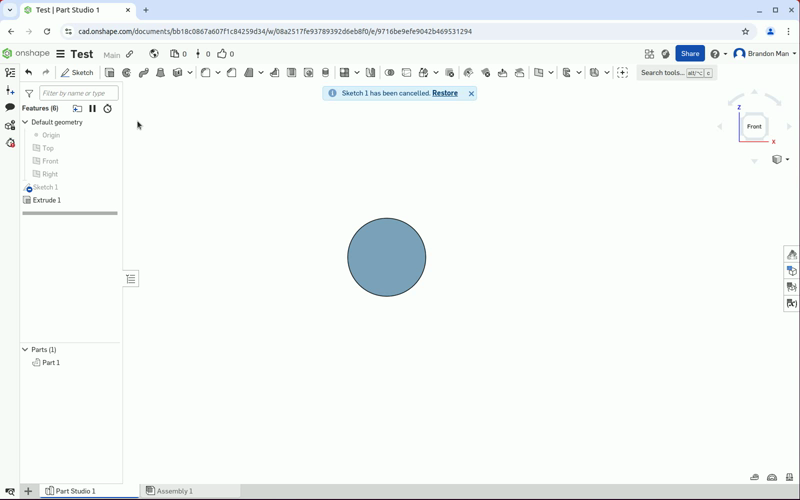
key(shift+h)
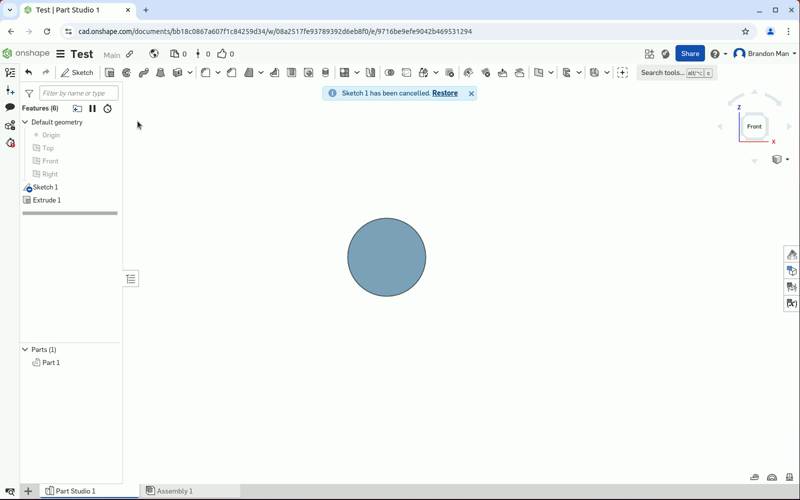
key(shift+h)
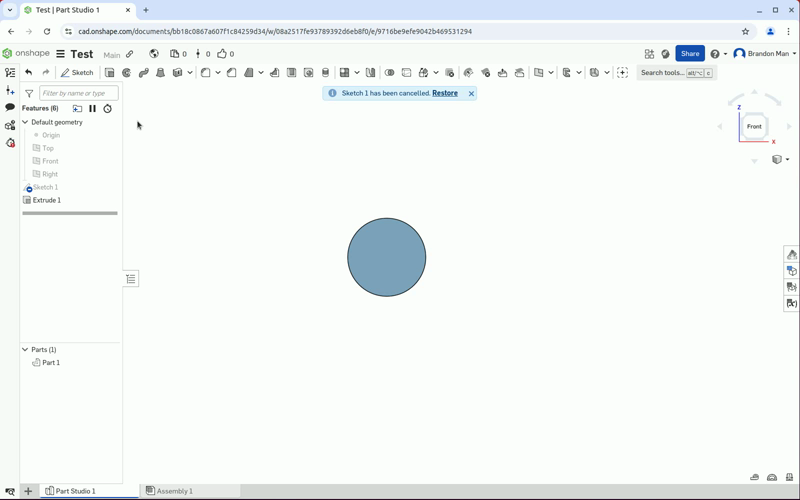
mouse_move(73, 189)
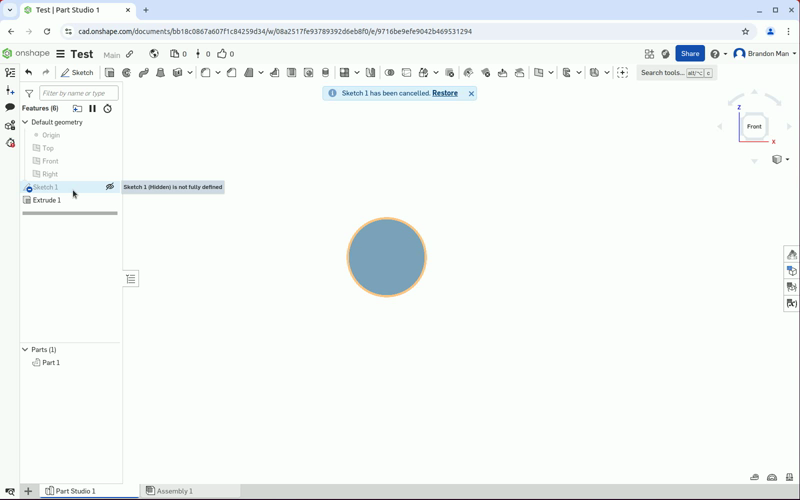
click(73, 189)
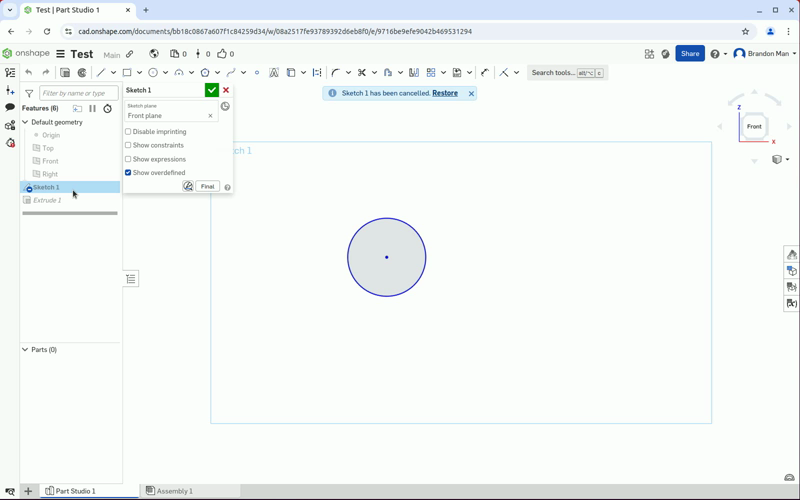
mouse_move(229, 92)
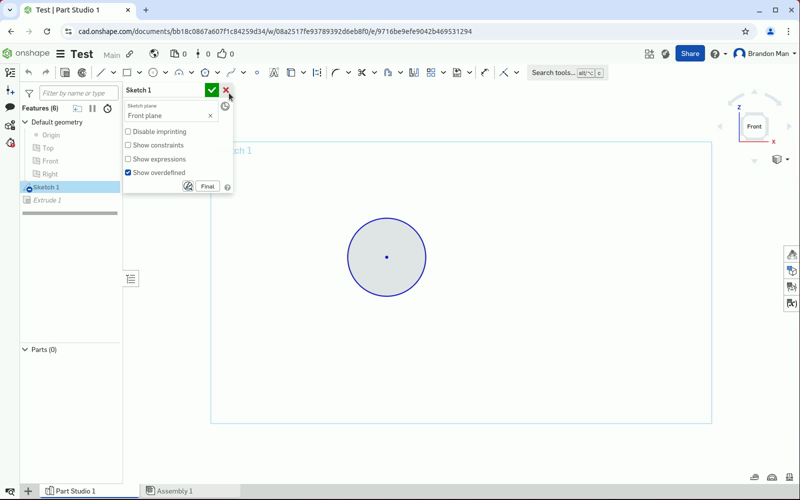
click(229, 92)
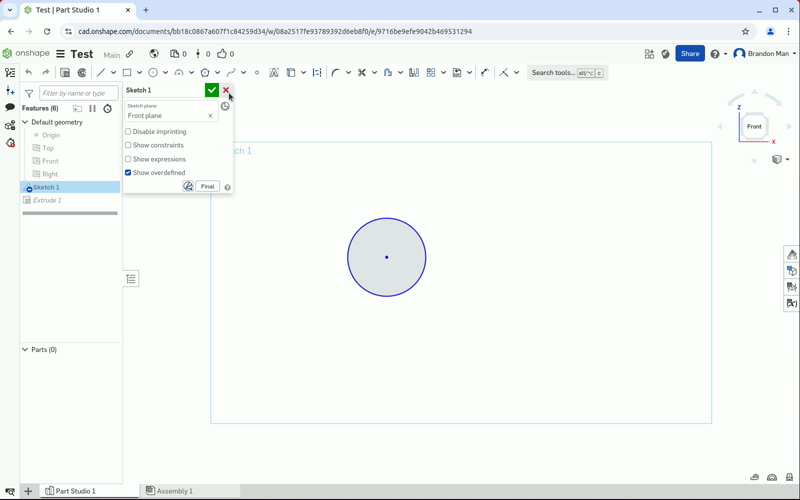
key(shift+s)
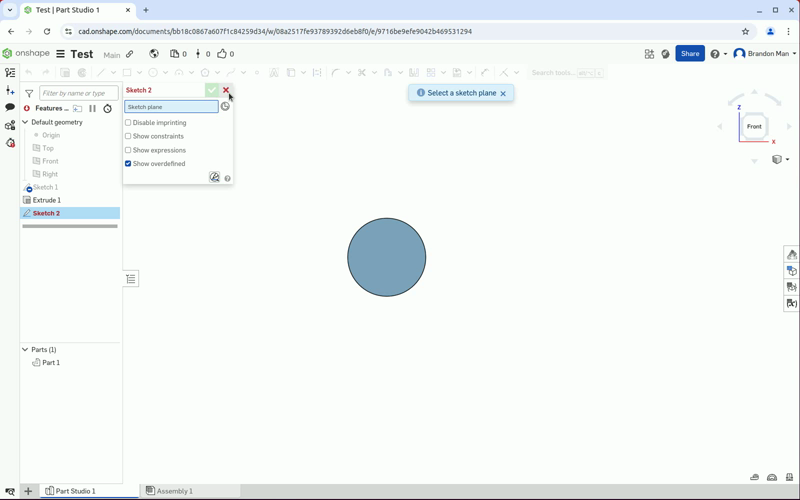
mouse_move(73, 163)
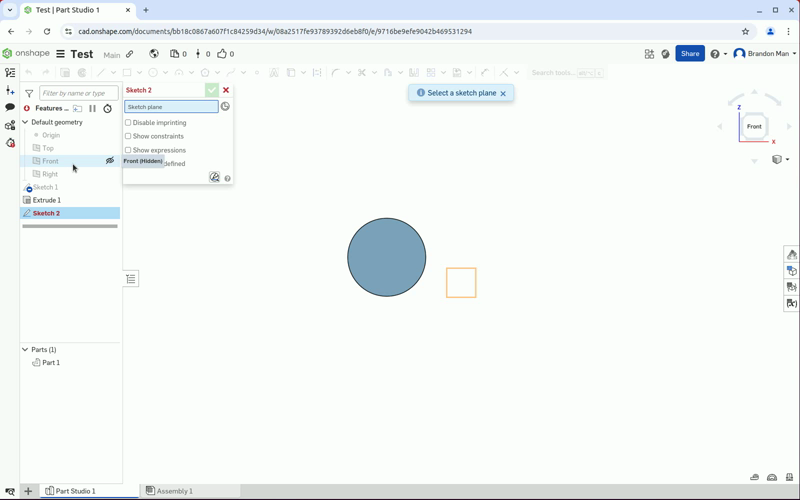
click(73, 163)
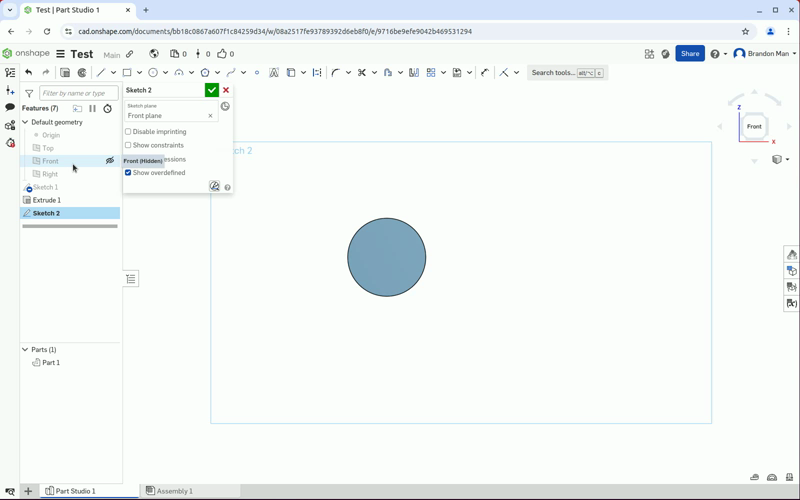
mouse_move(73, 352)
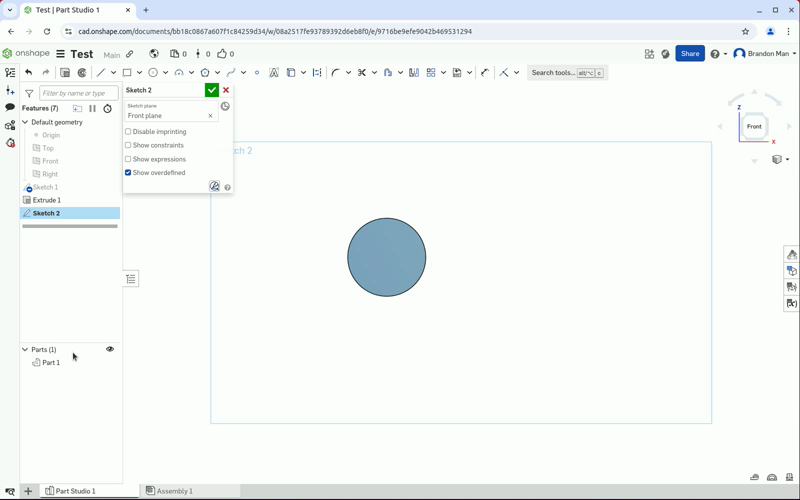
key(y)
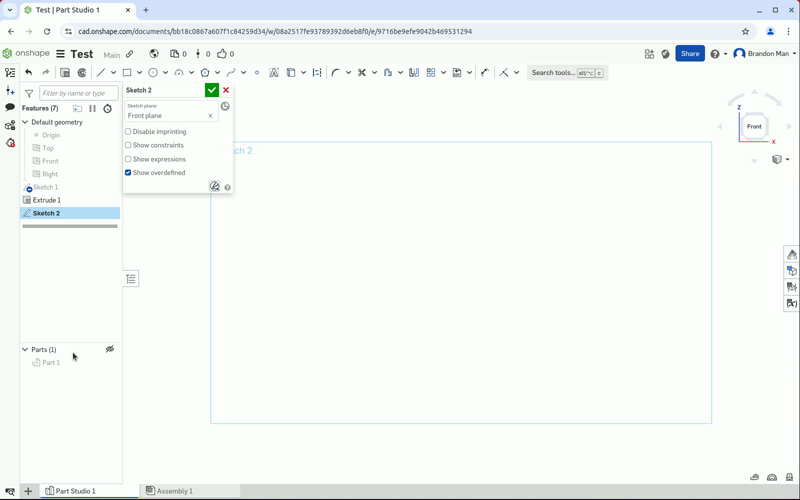
key(c)
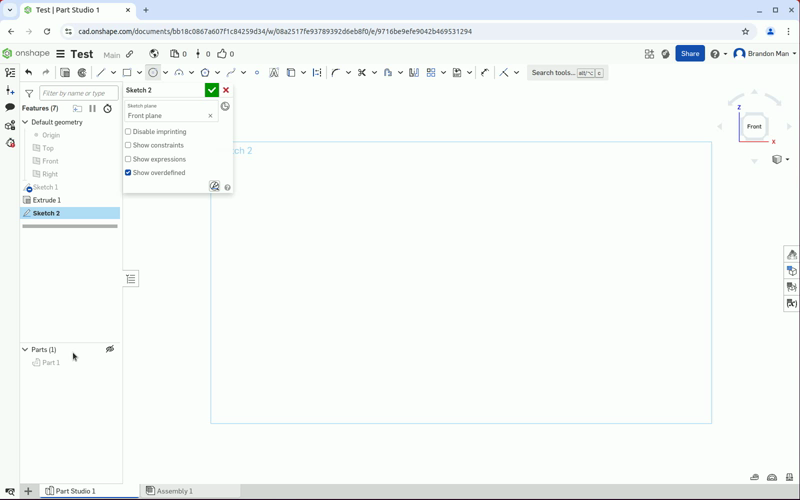
key_down(shift)
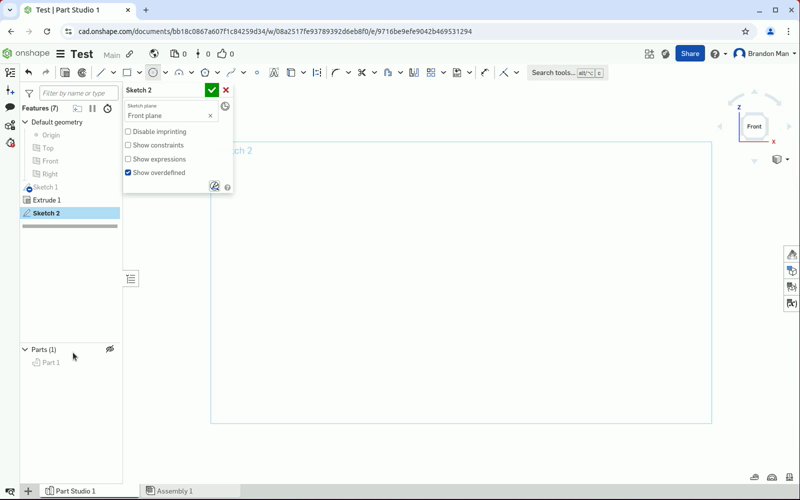
mouse_move(517, 254)
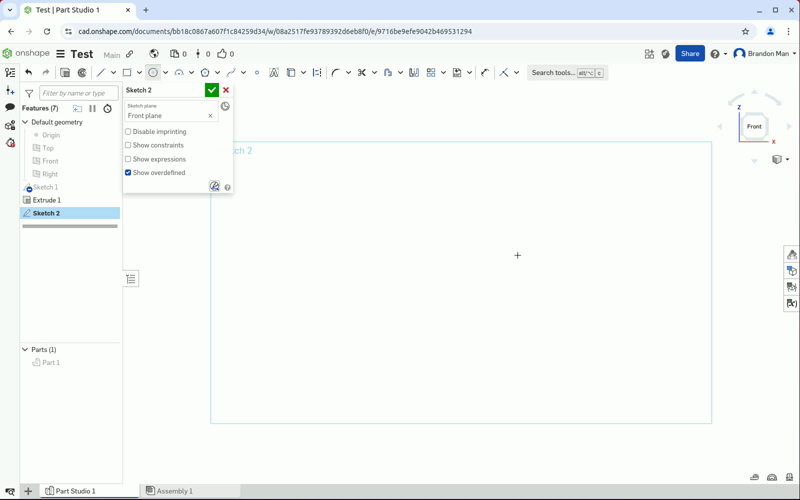
click(517, 254)
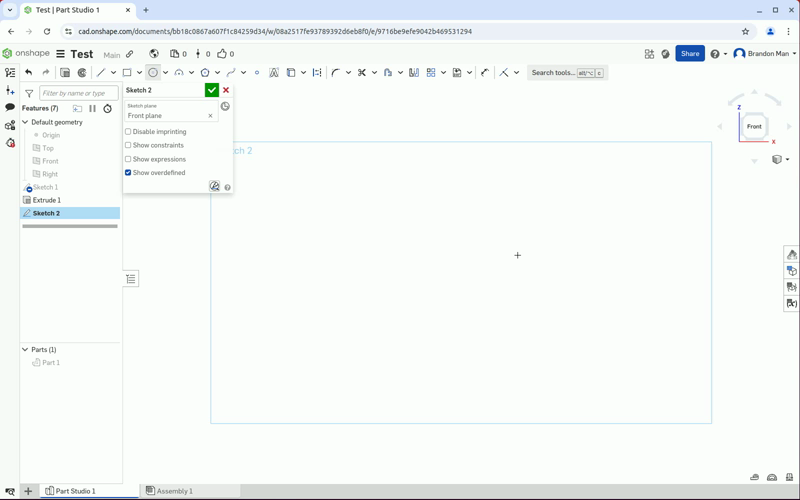
key_up(shift)
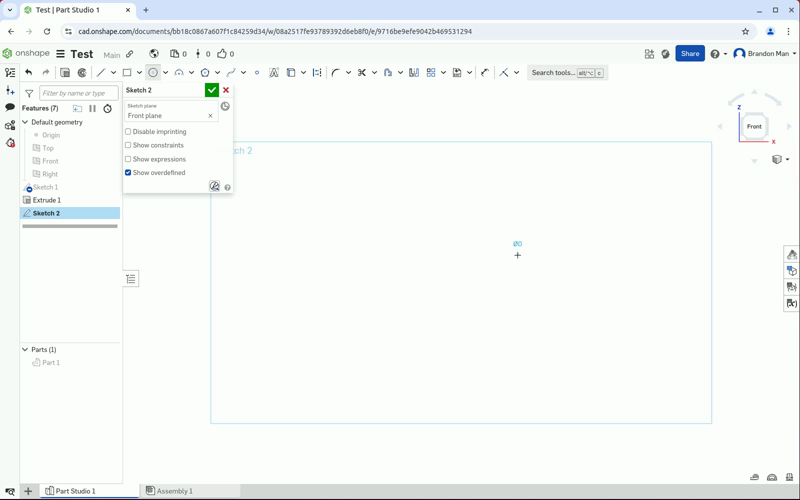
mouse_move(555, 254)
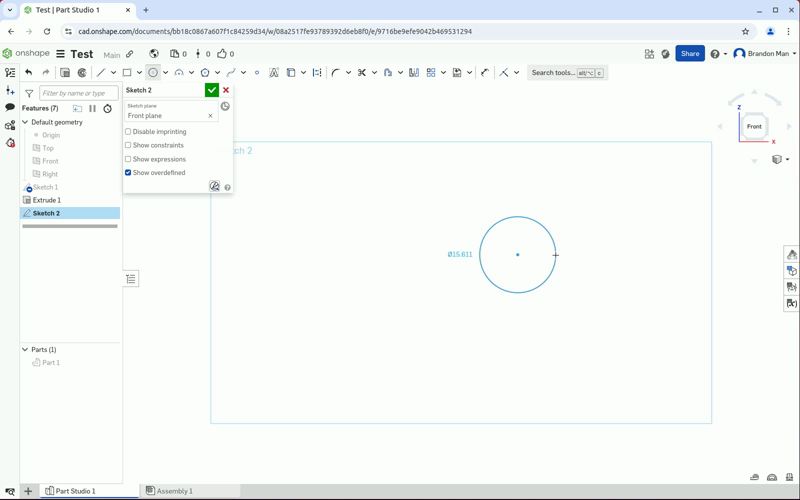
click(555, 254)
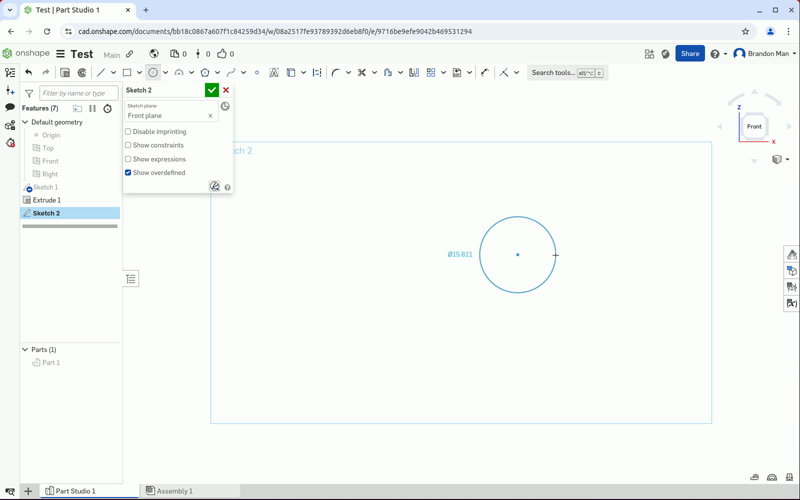
key(esc)
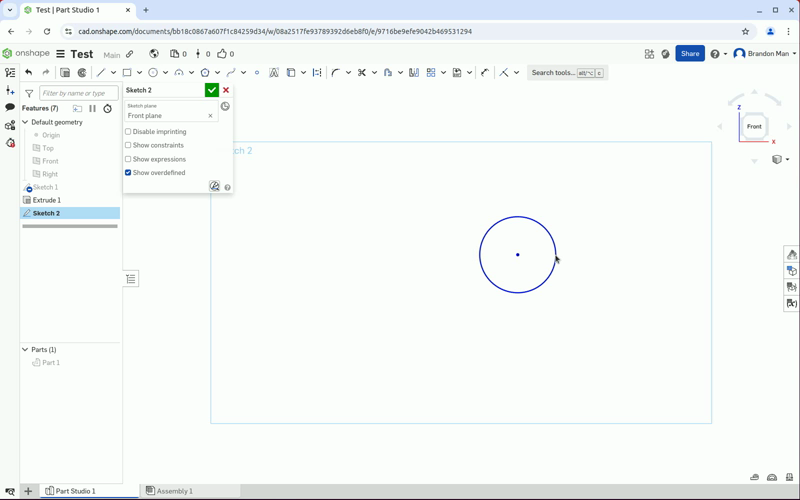
mouse_move(511, 225)
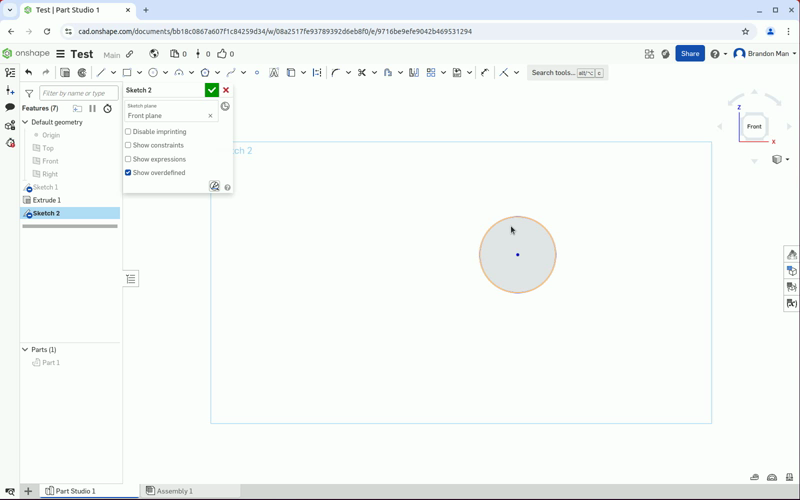
click(511, 225)
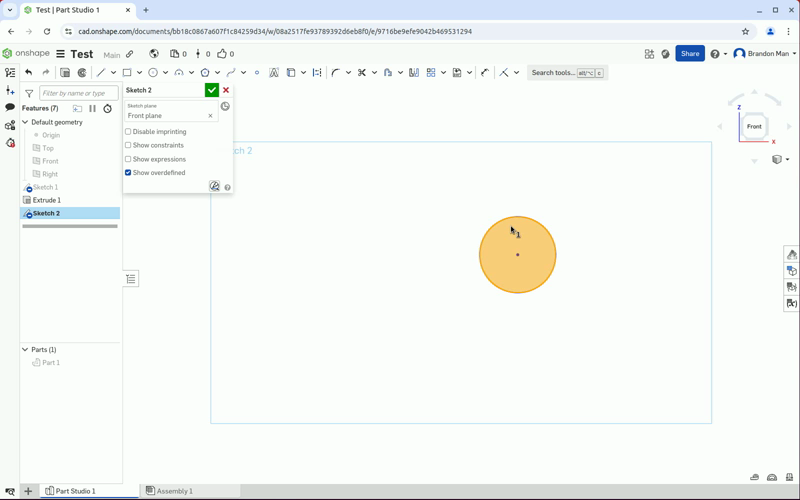
mouse_move(73, 352)
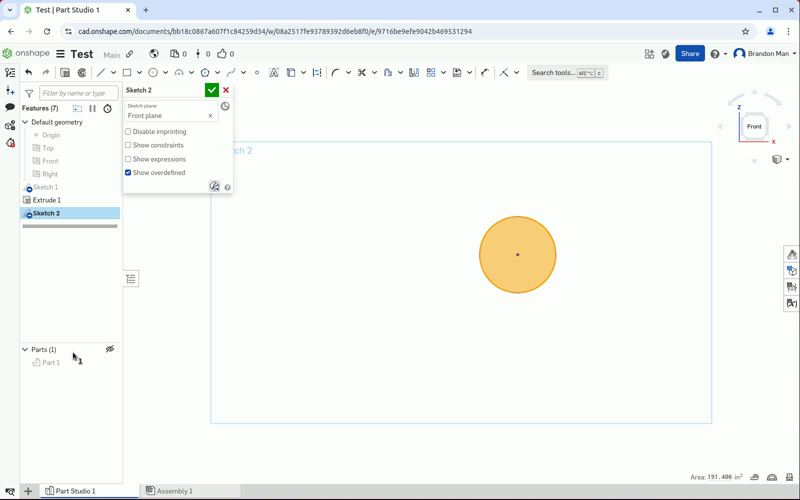
key(shift+y)
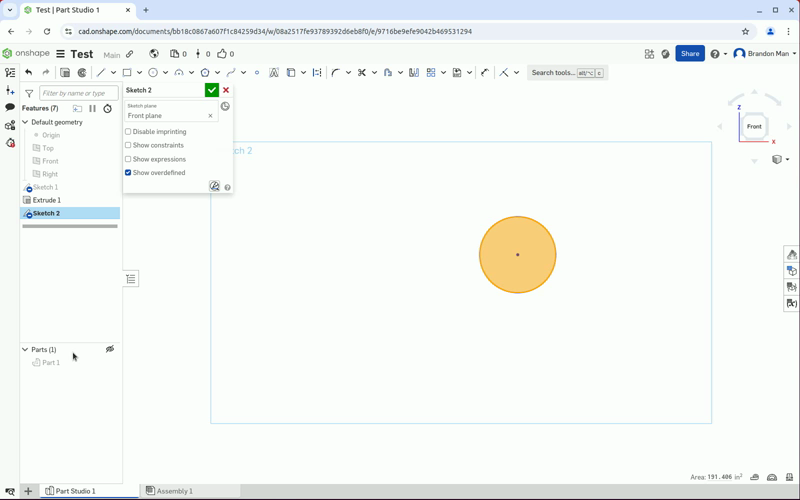
key(shift+e)
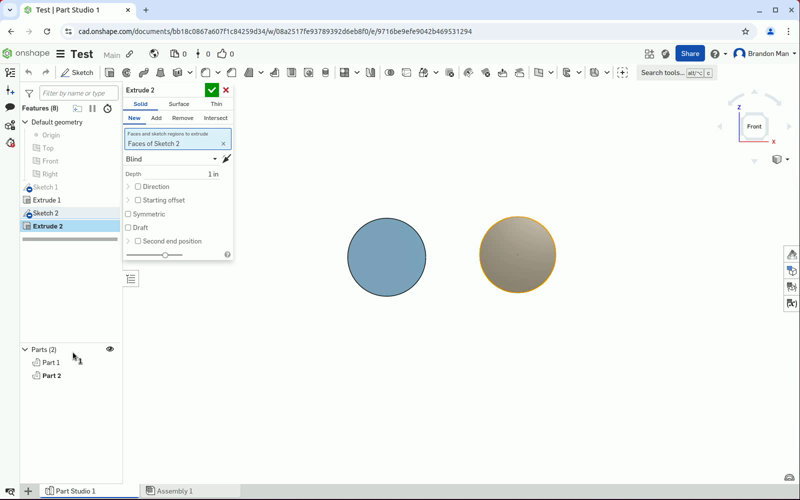
mouse_move(143, 106)
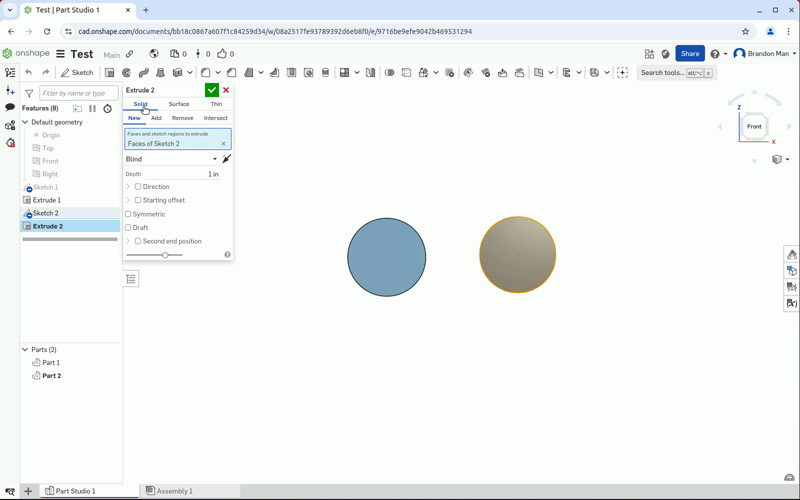
click(143, 106)
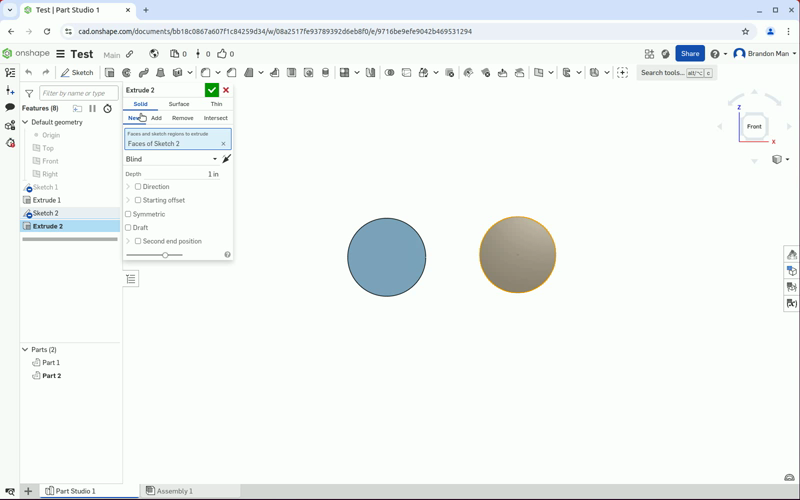
mouse_move(137, 120)
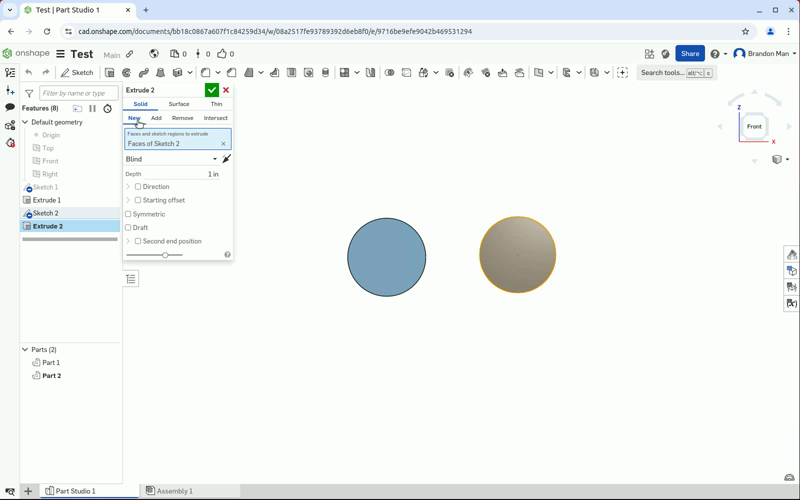
click(137, 120)
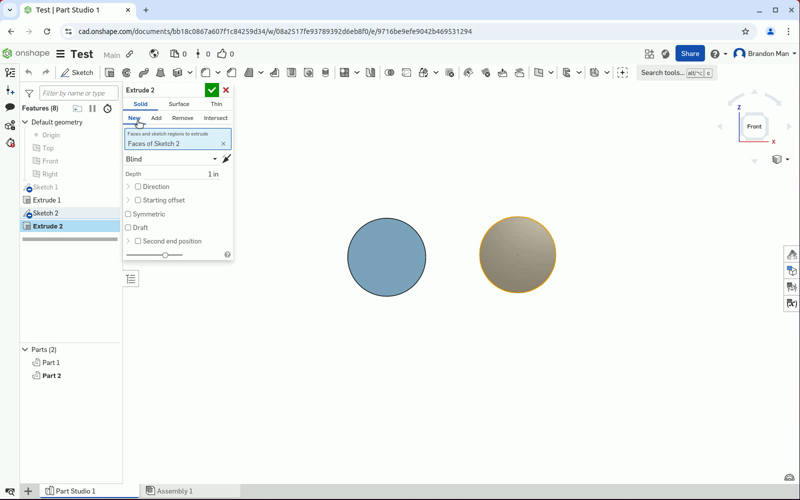
key(tab, 4)
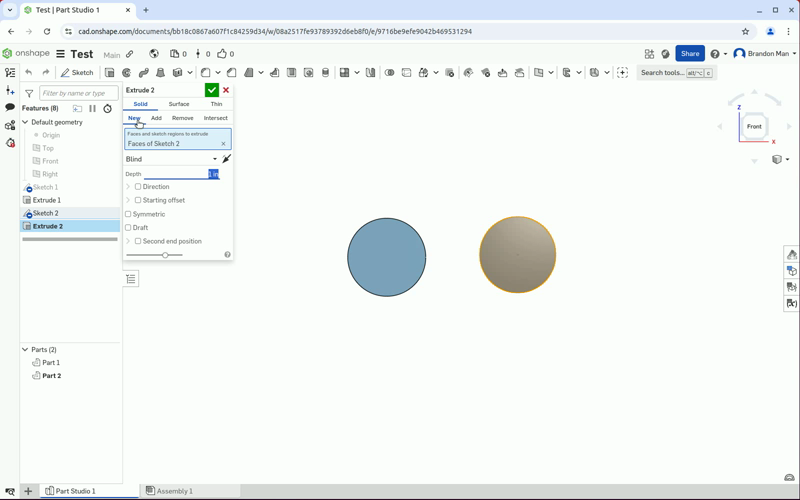
text(9.869)
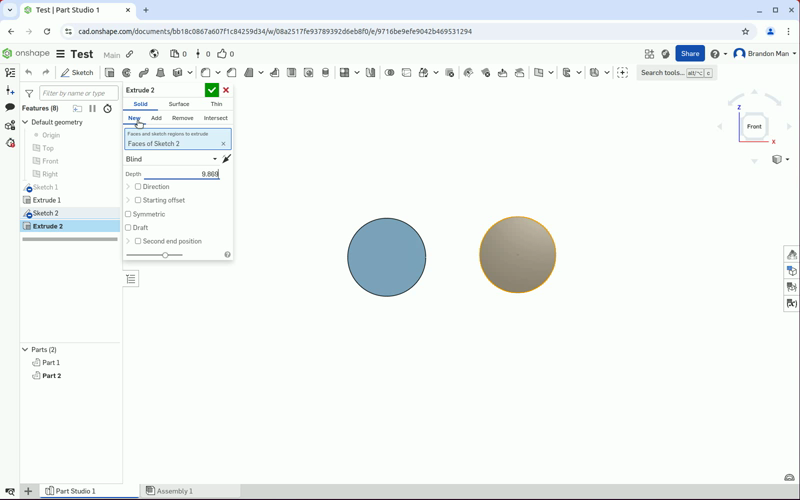
key(enter)
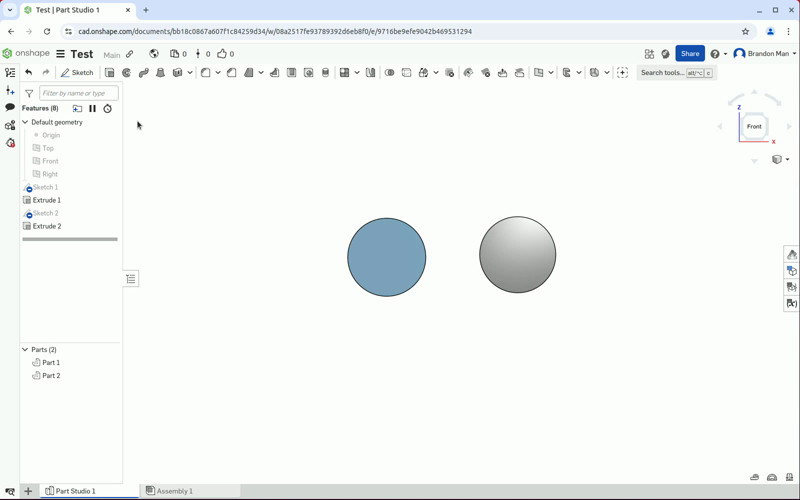
key(shift+h)
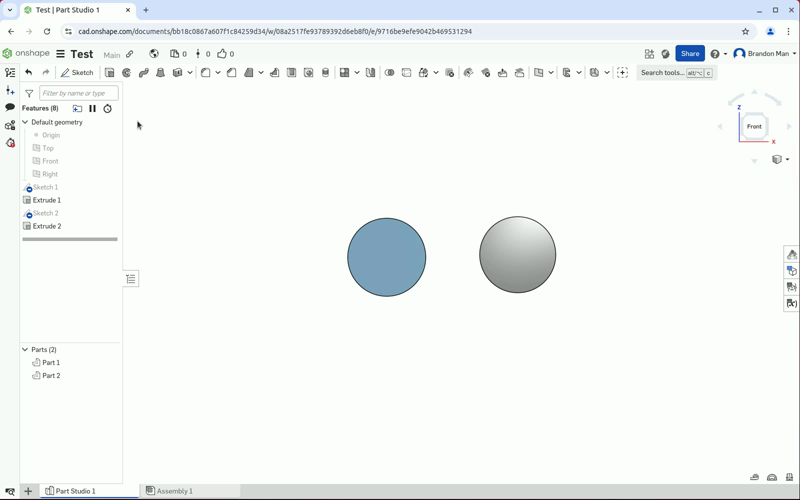
key(shift+h)
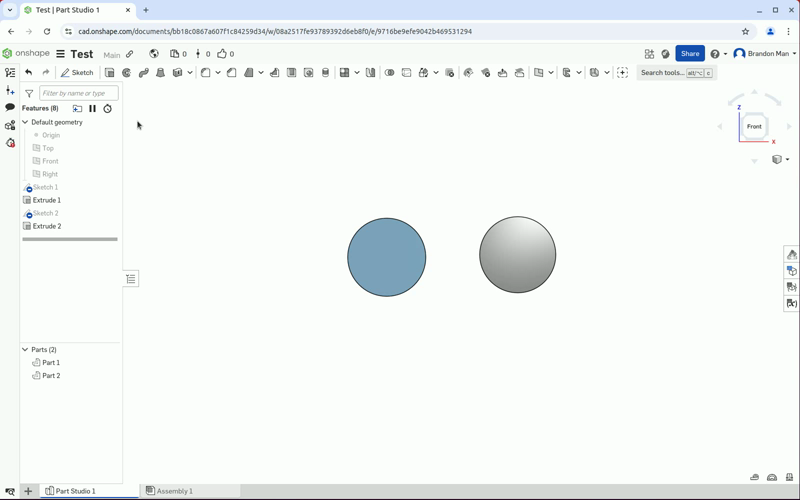
mouse_move(73, 189)
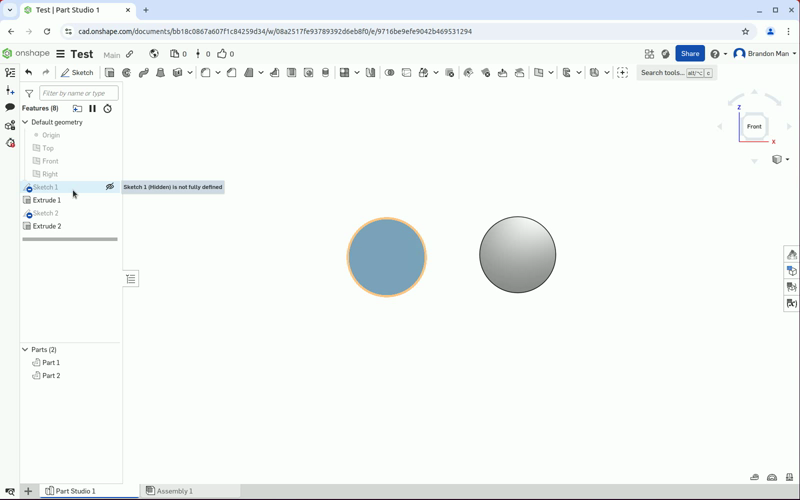
click(73, 189)
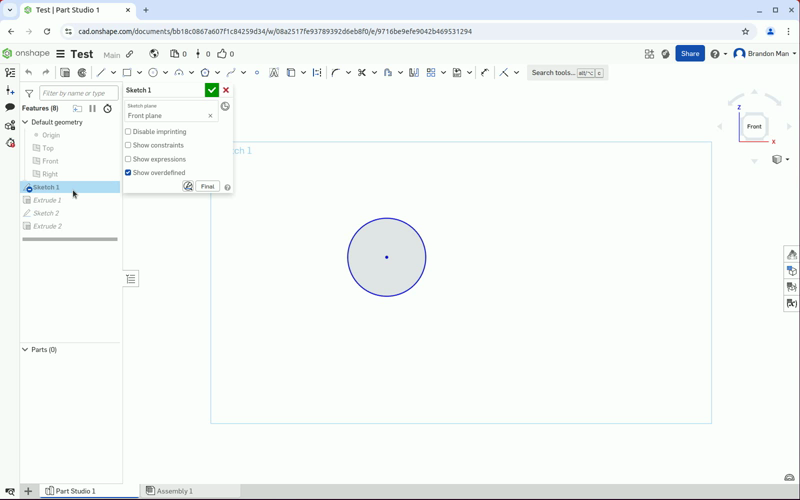
mouse_move(229, 92)
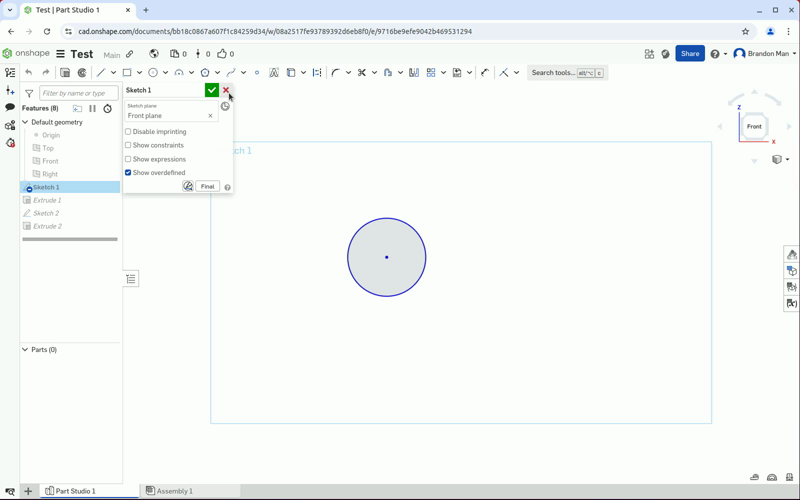
click(229, 92)
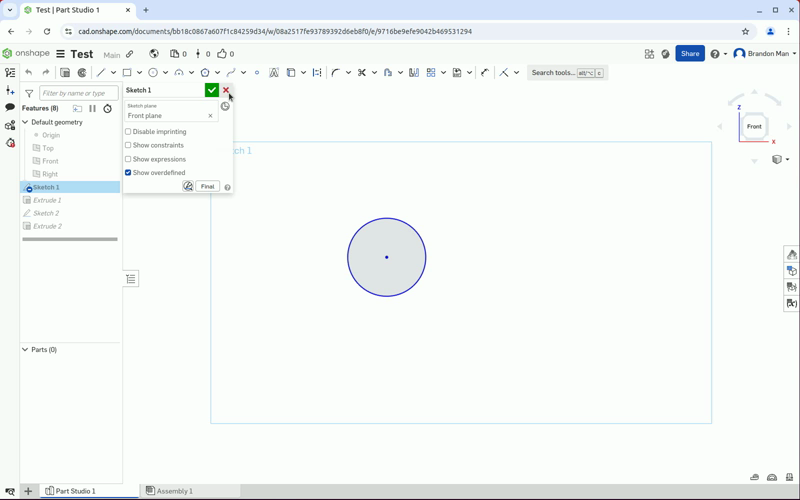
key(shift+s)
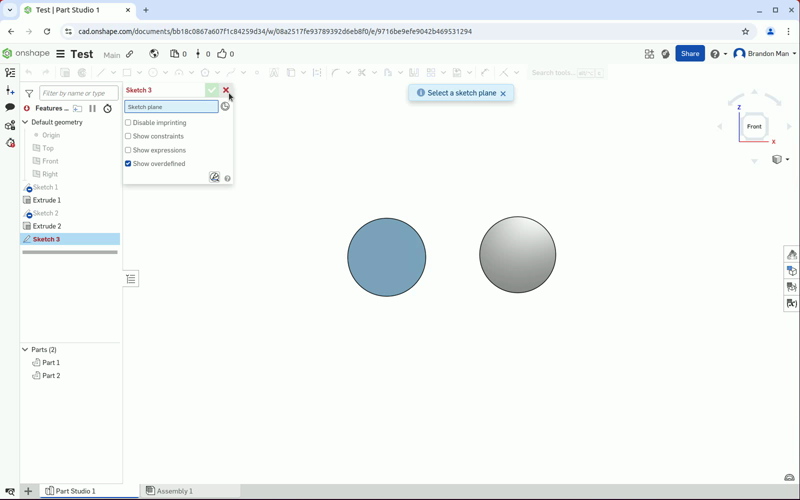
mouse_move(73, 163)
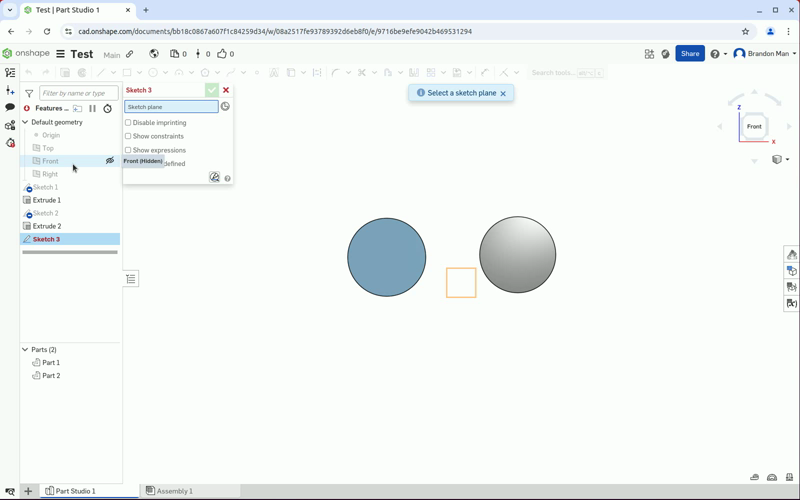
click(73, 163)
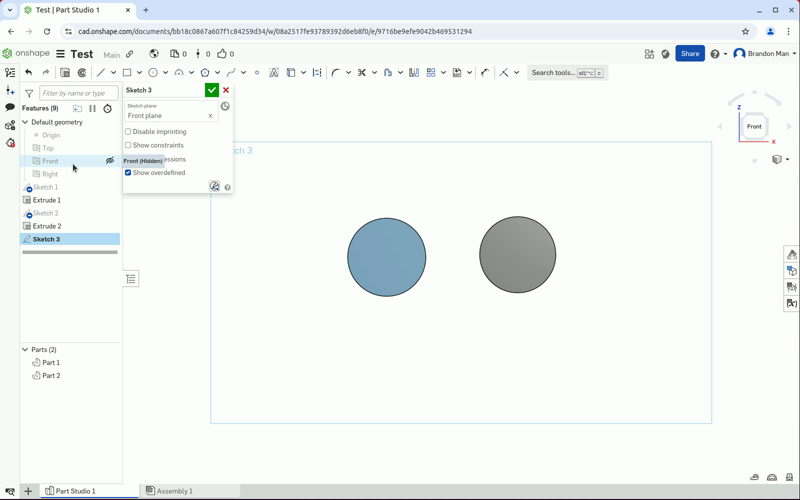
mouse_move(73, 352)
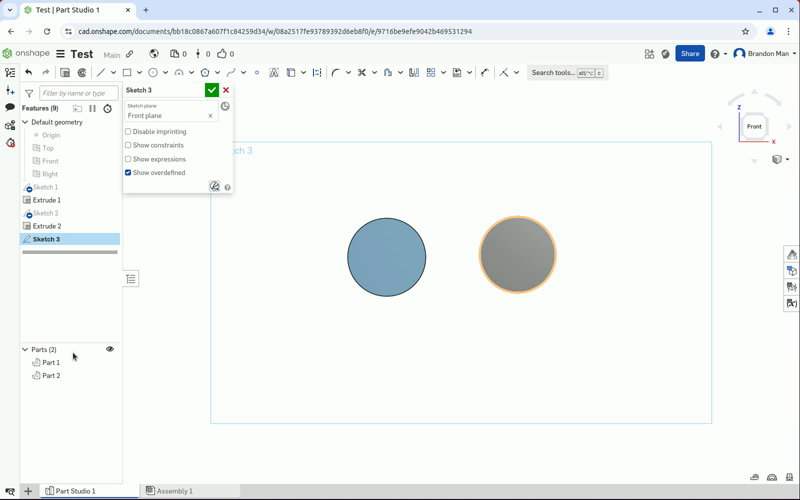
key(y)
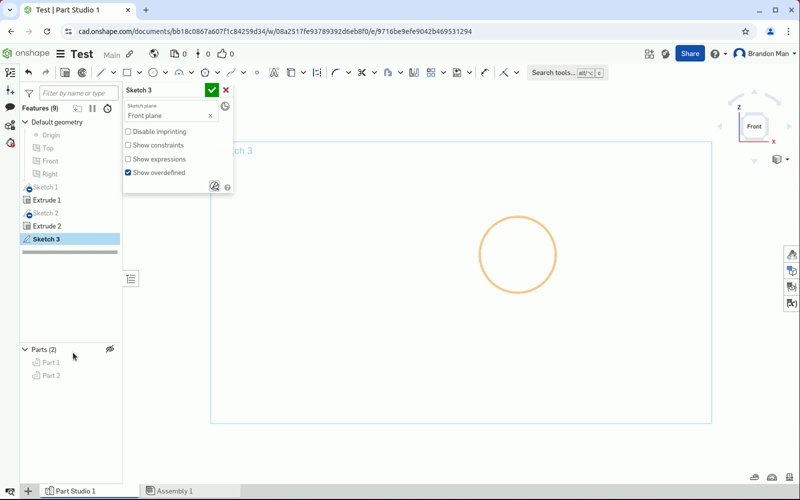
key(l)
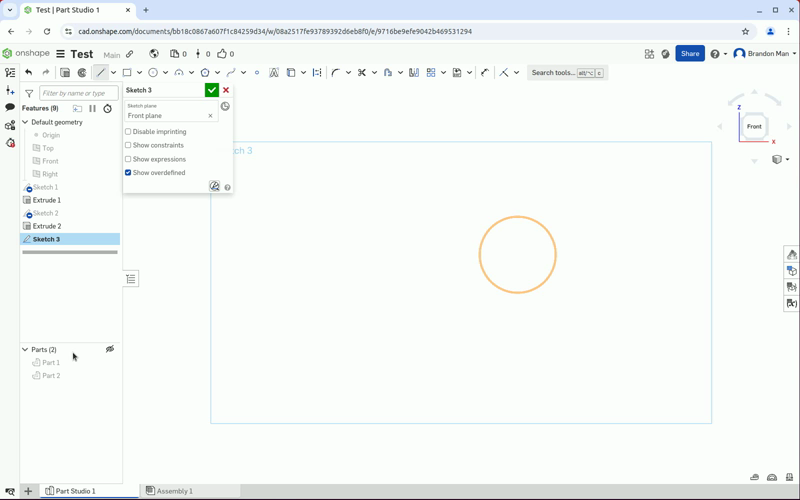
key_down(shift)
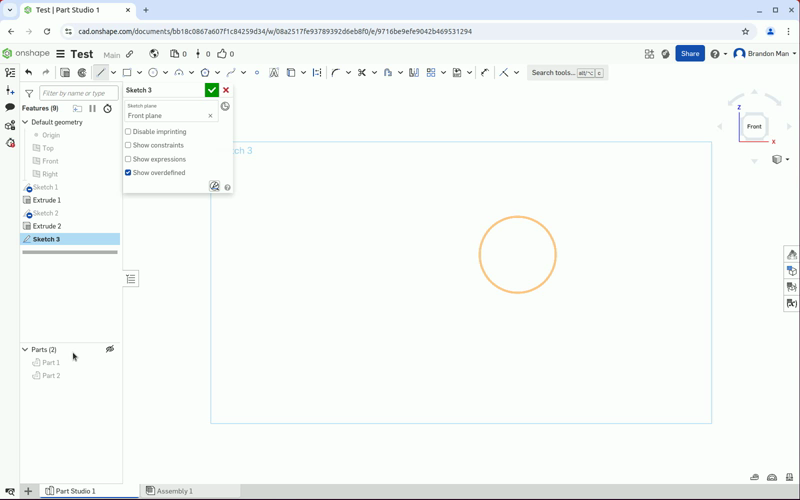
mouse_move(390, 268)
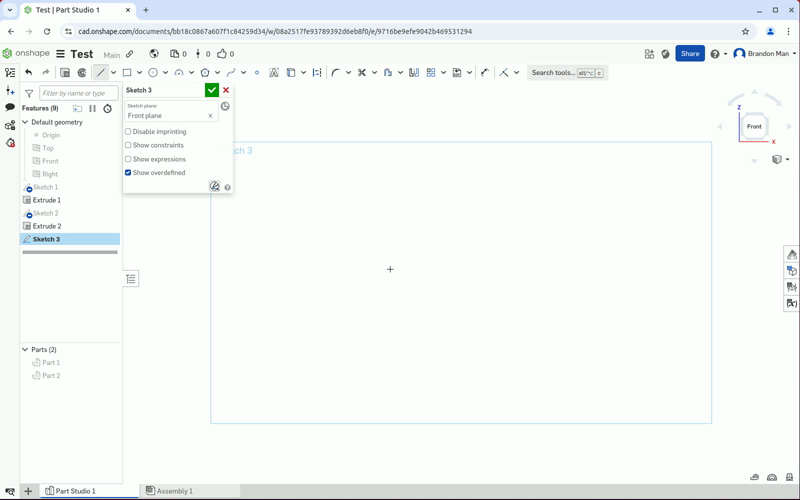
click(390, 268)
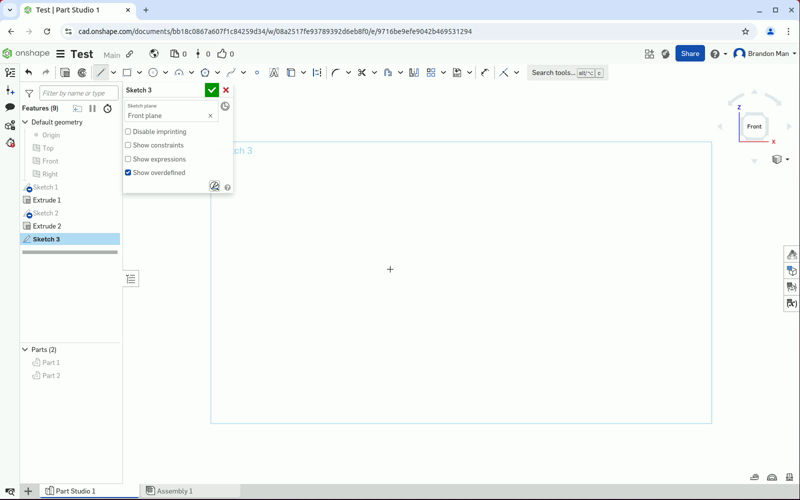
key_up(shift)
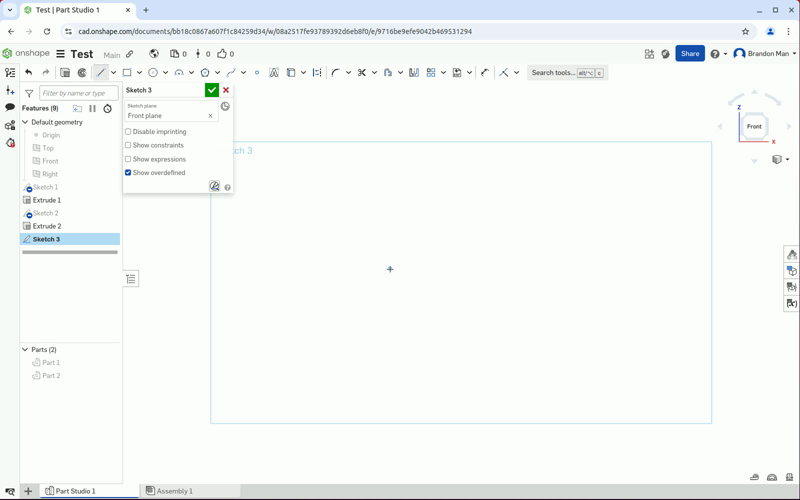
key_down(shift)
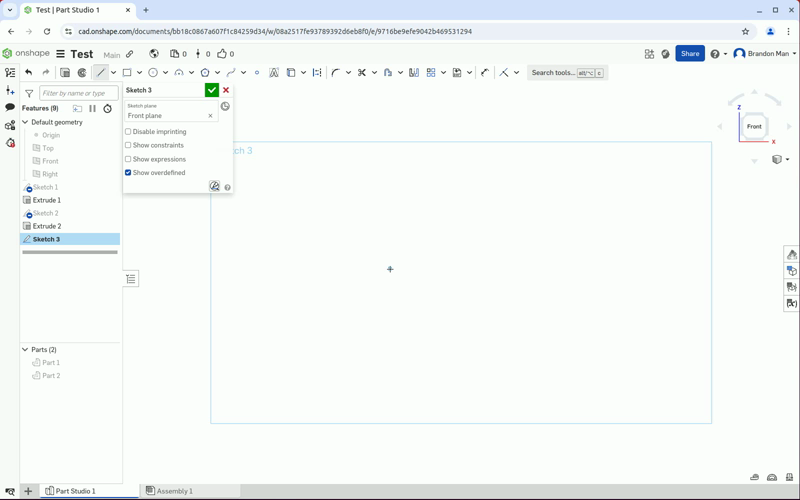
mouse_move(512, 268)
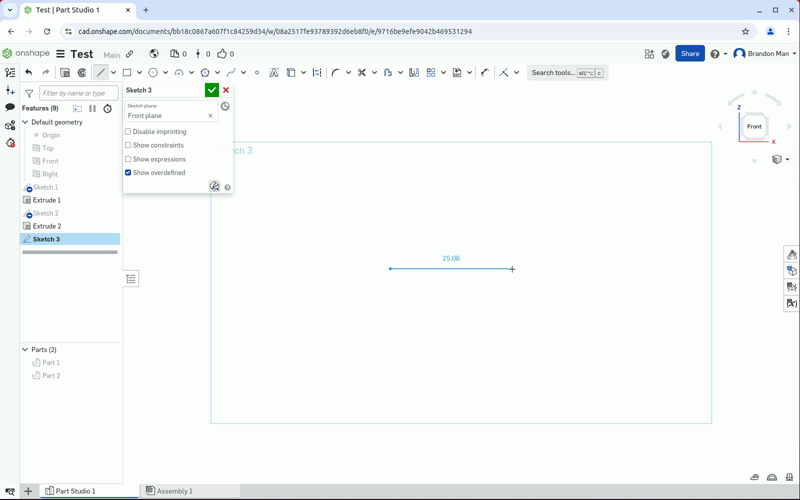
click(512, 268)
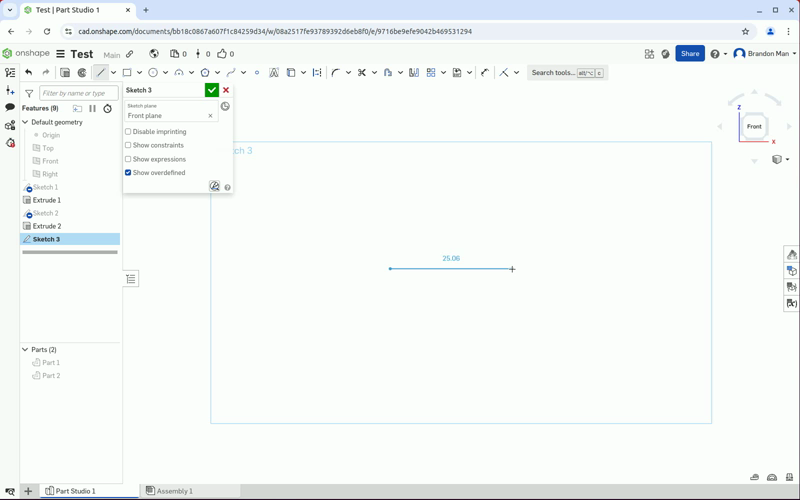
key_up(shift)
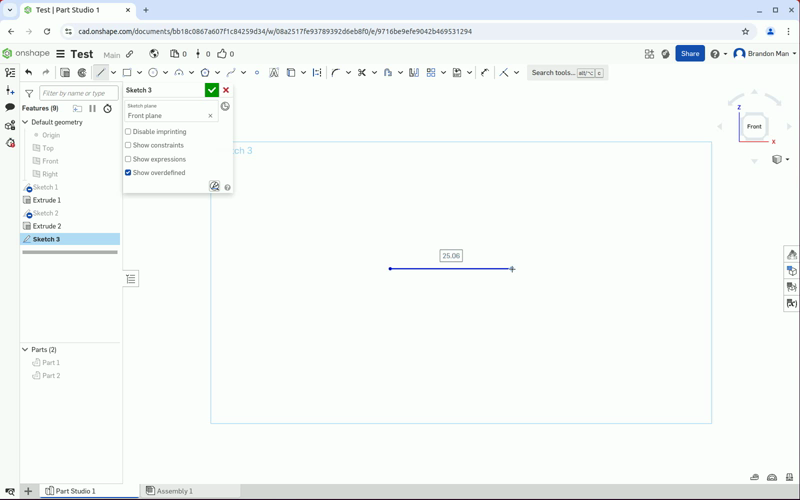
key_down(shift)
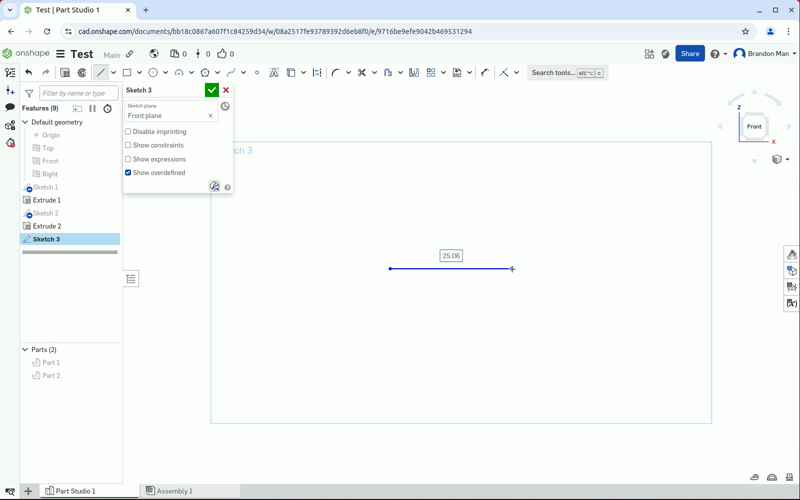
mouse_move(542, 268)
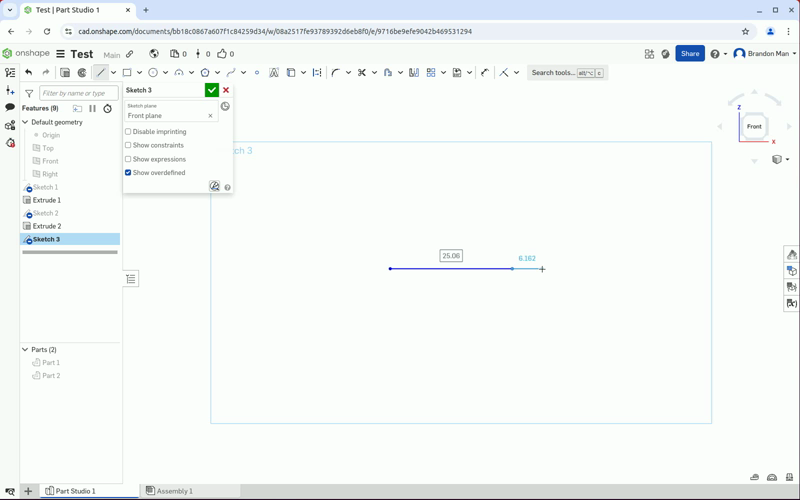
mouse_move(512, 255)
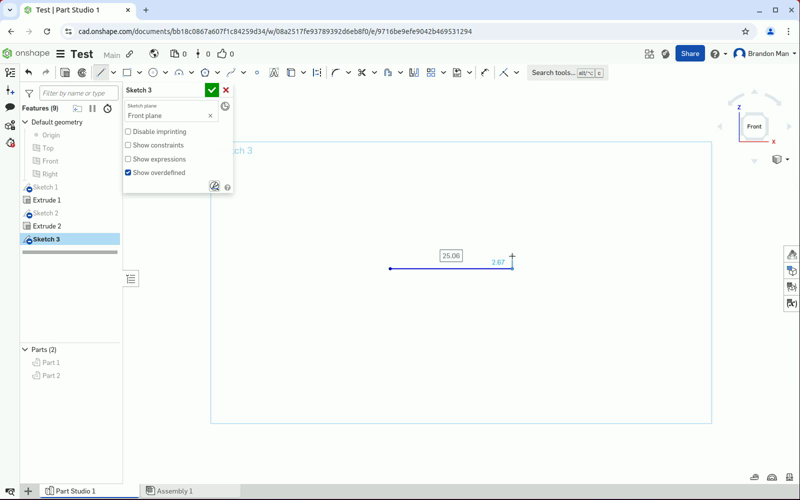
click(512, 255)
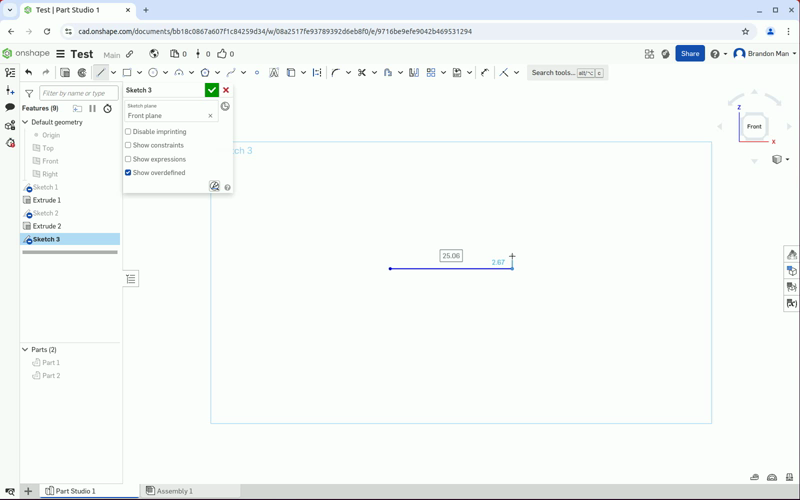
key_up(shift)
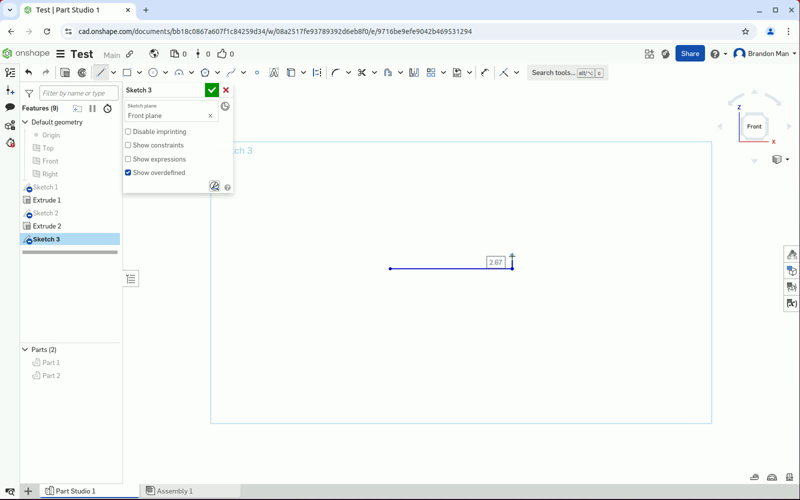
key_down(shift)
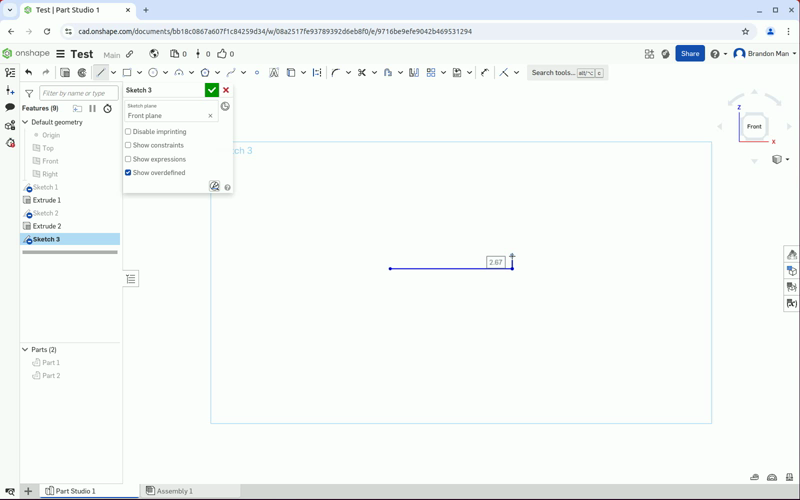
mouse_move(391, 255)
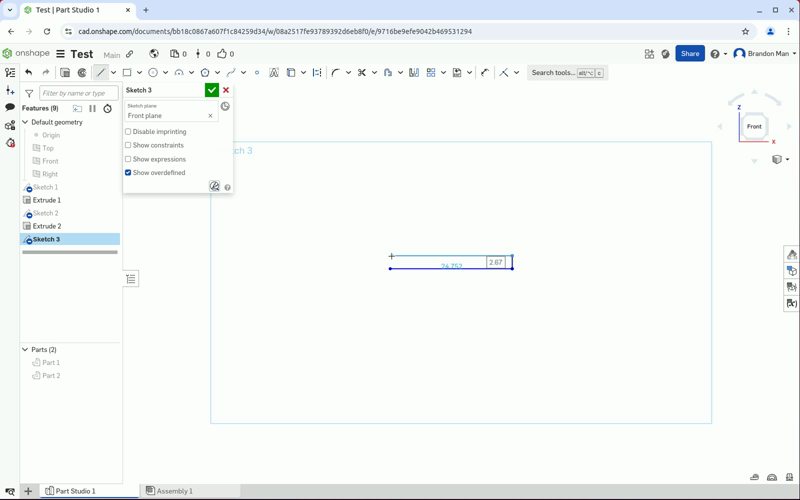
click(391, 255)
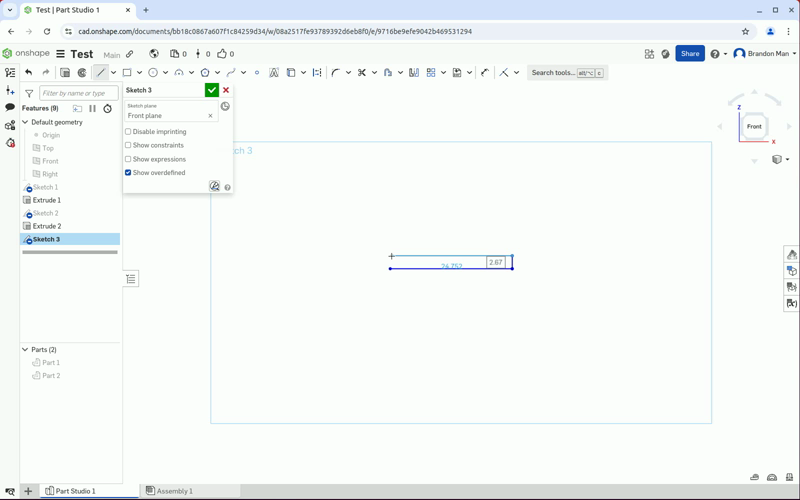
key_up(shift)
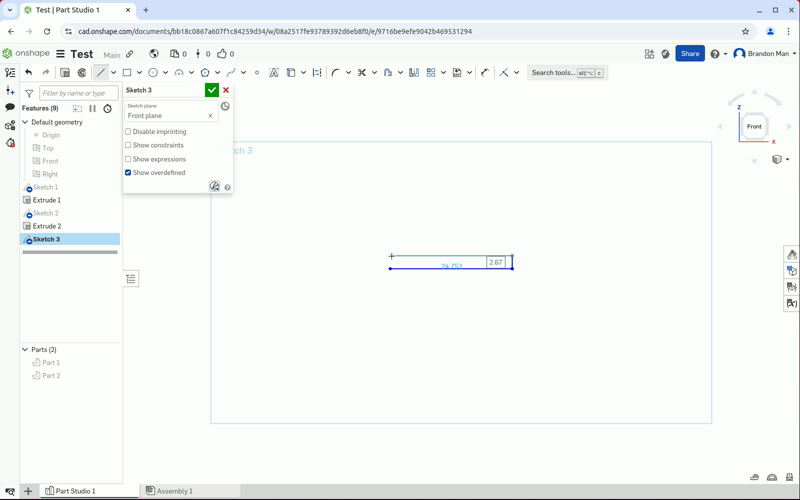
mouse_move(421, 255)
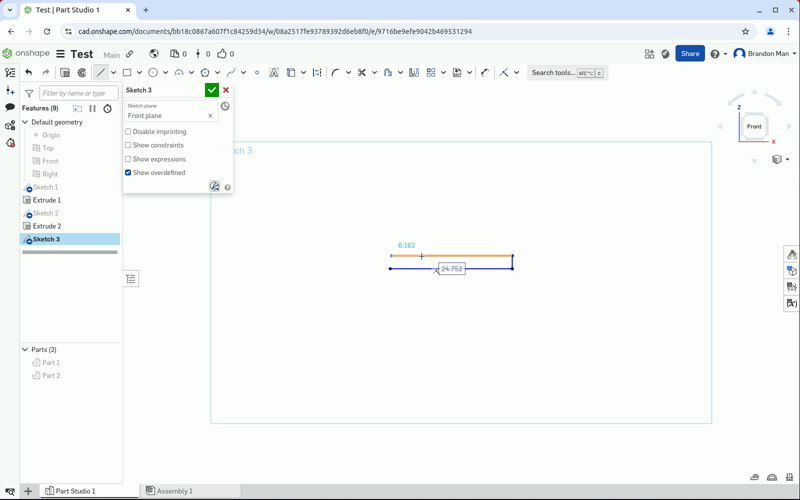
key_down(shift)
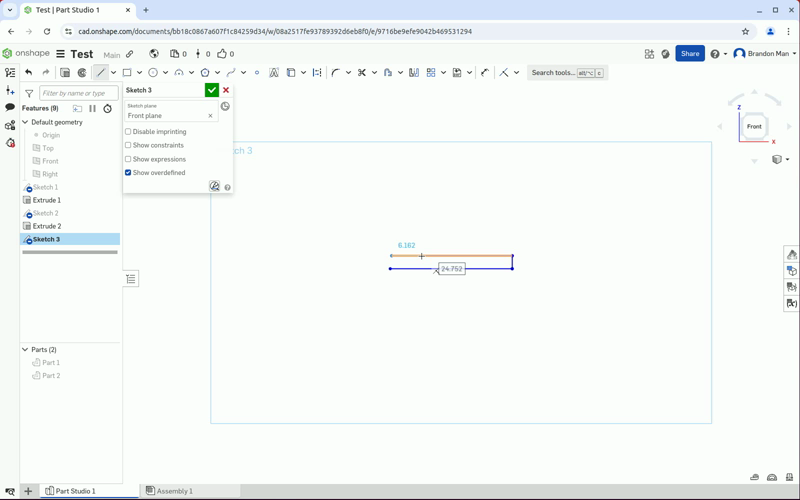
mouse_move(390, 268)
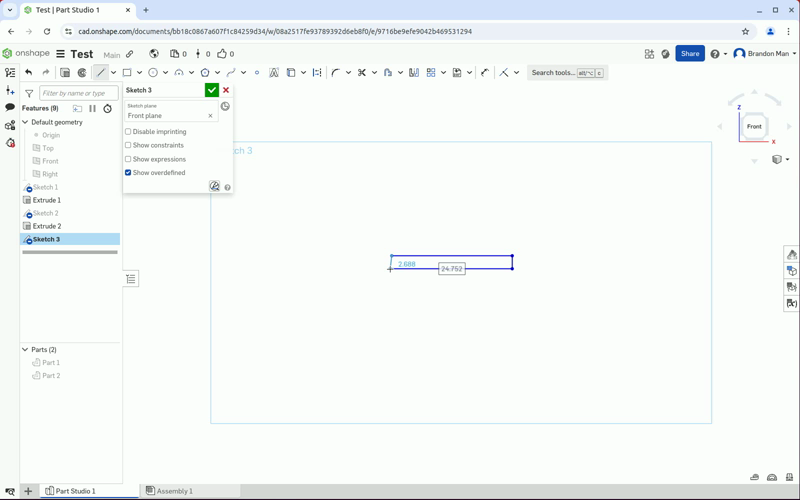
key_up(shift)
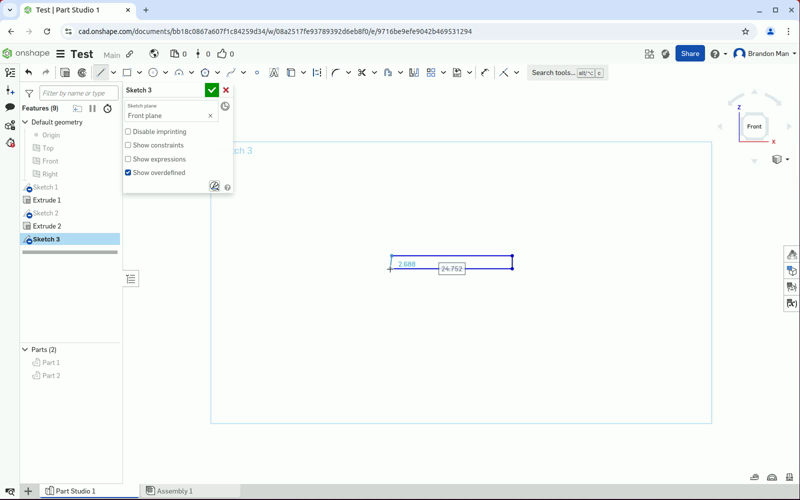
click(390, 268)
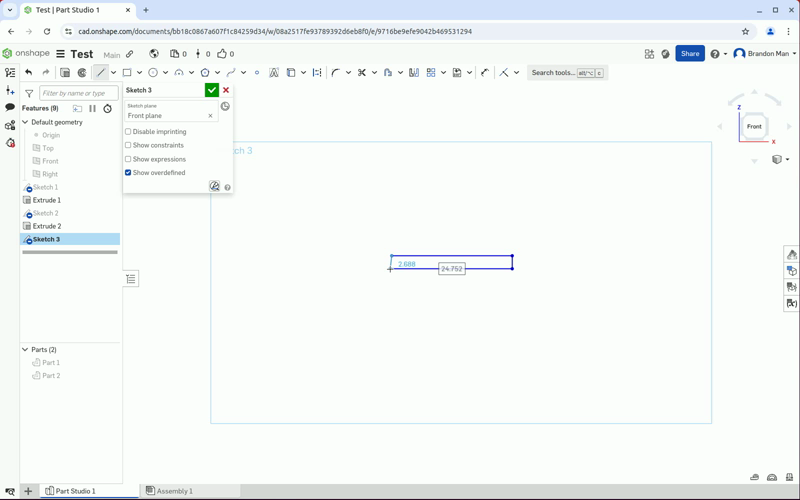
key(esc)
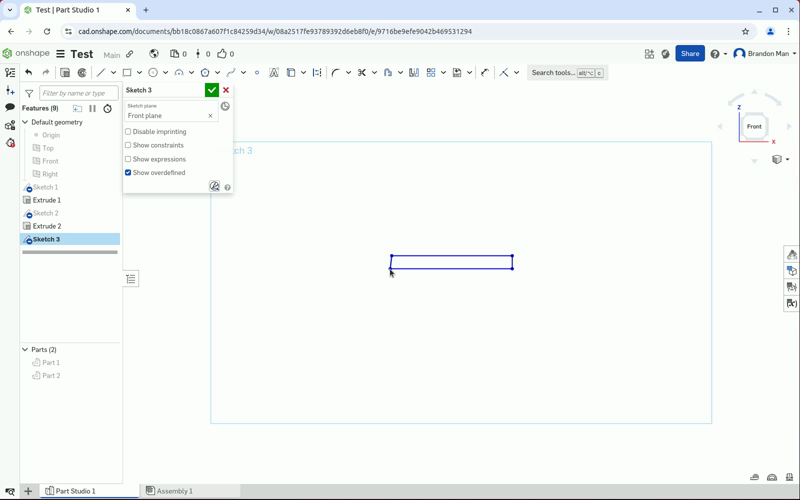
mouse_move(397, 267)
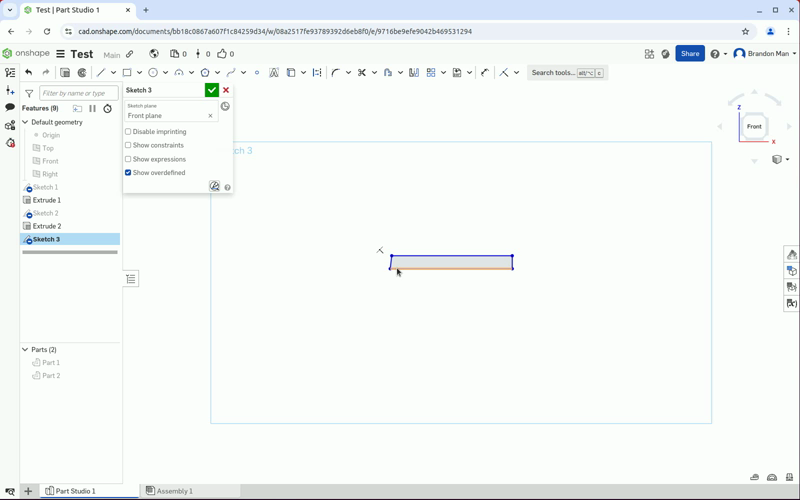
scroll(6)
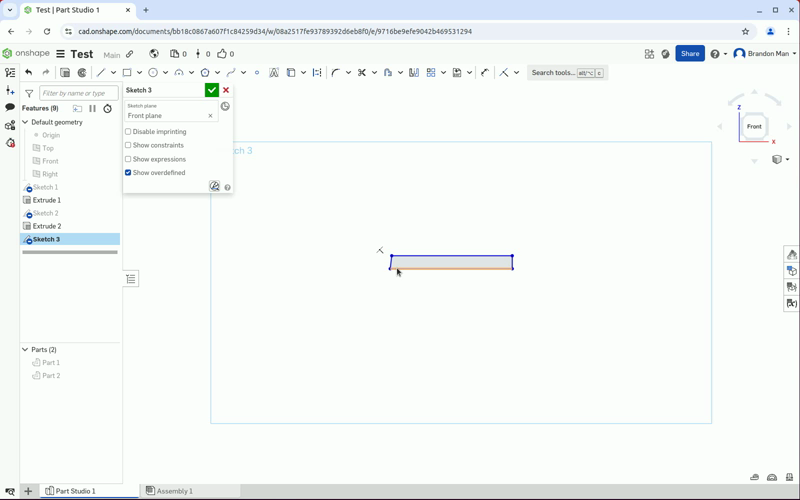
scroll(6)
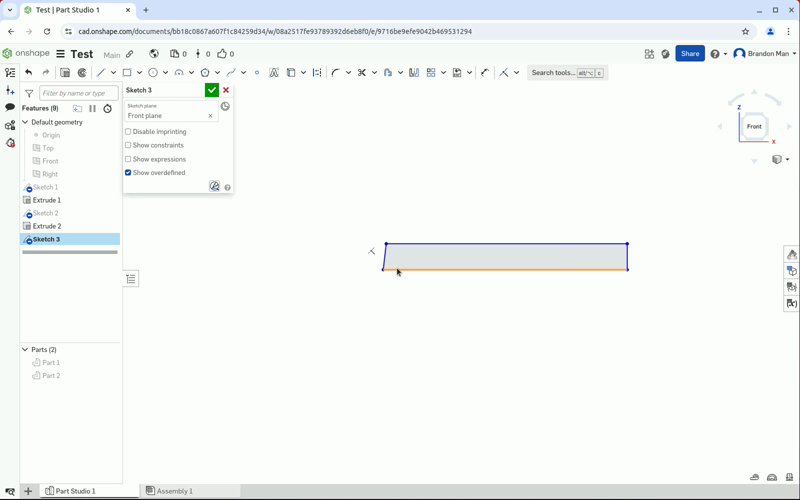
scroll(6)
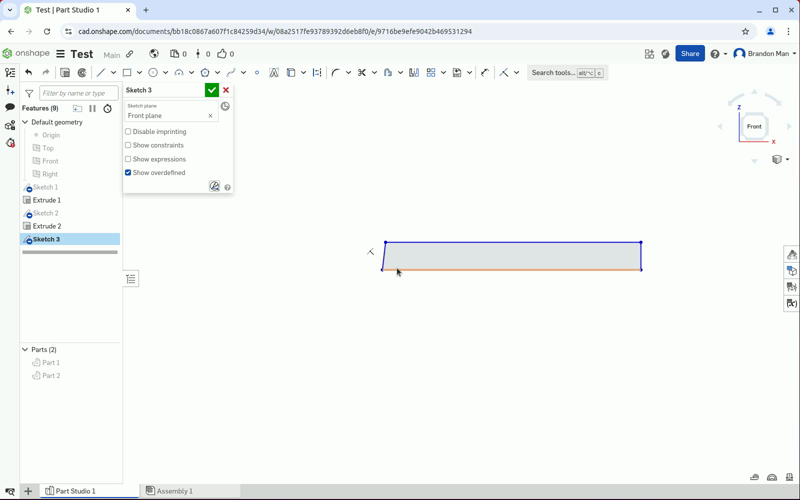
scroll(6)
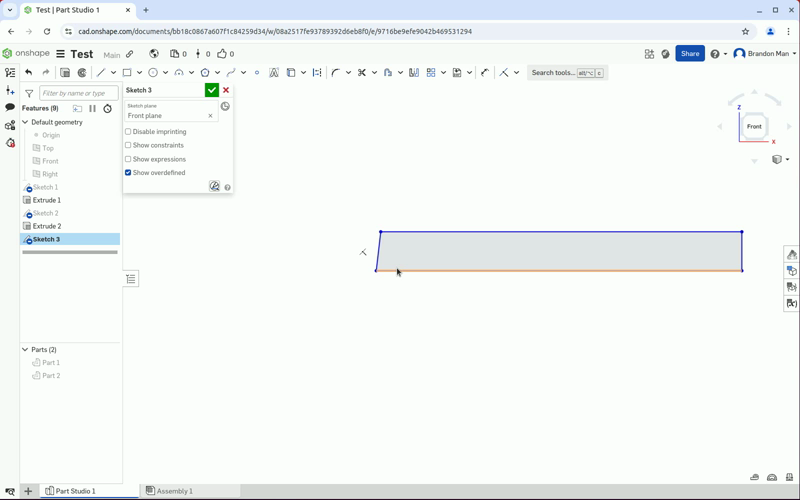
scroll(6)
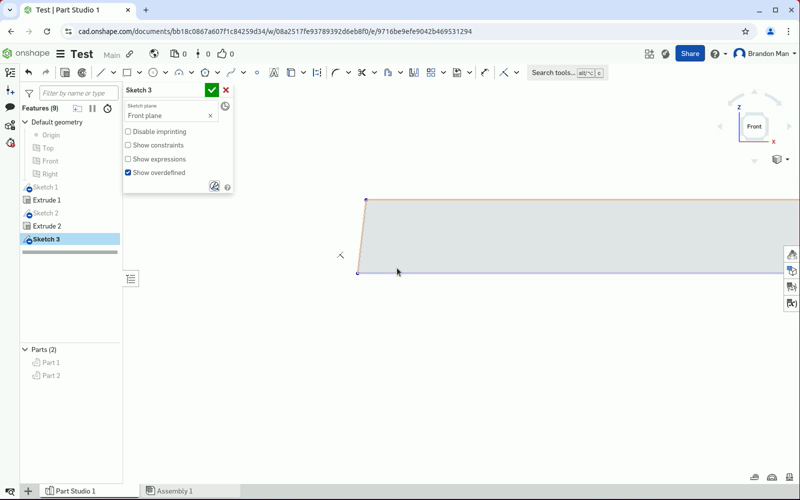
scroll(6)
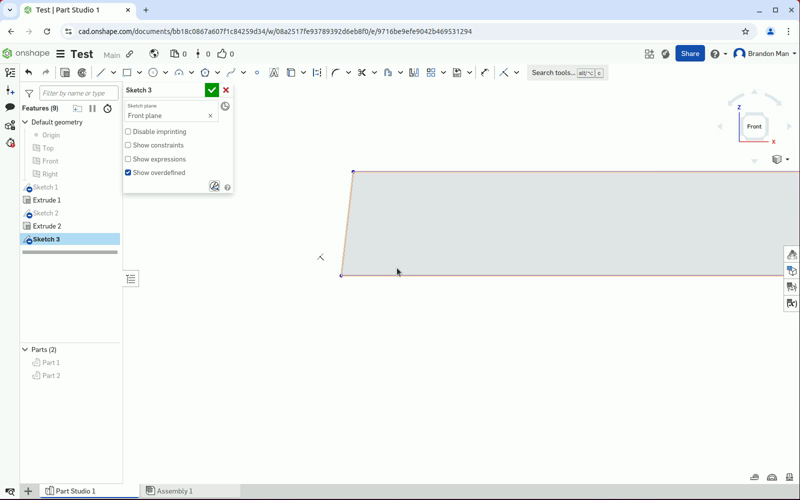
scroll(6)
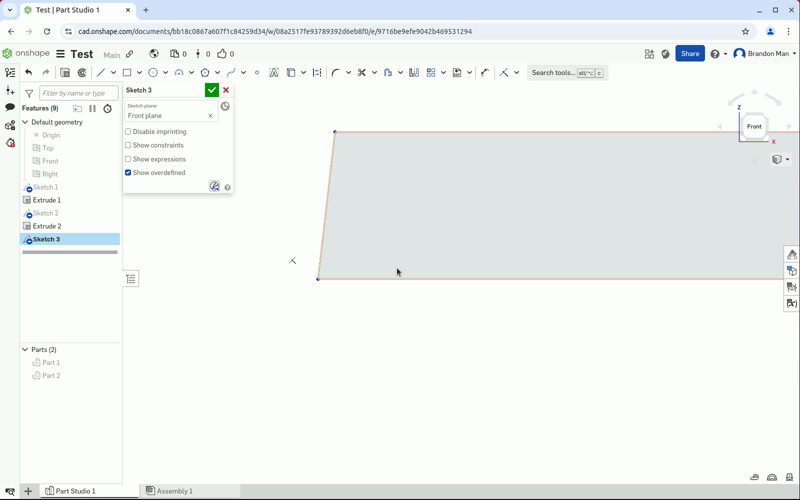
click(397, 267)
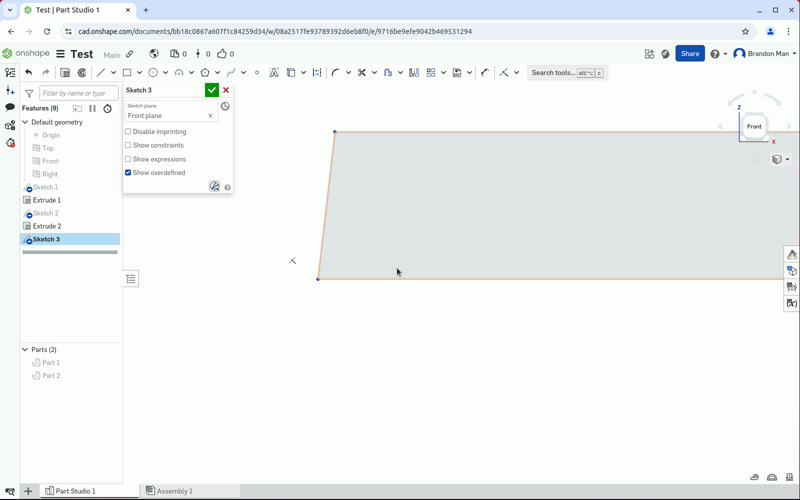
scroll(-6)
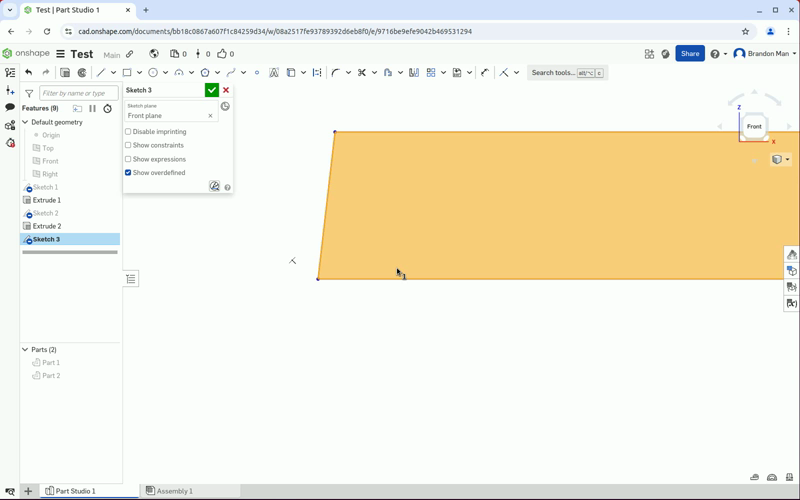
scroll(-6)
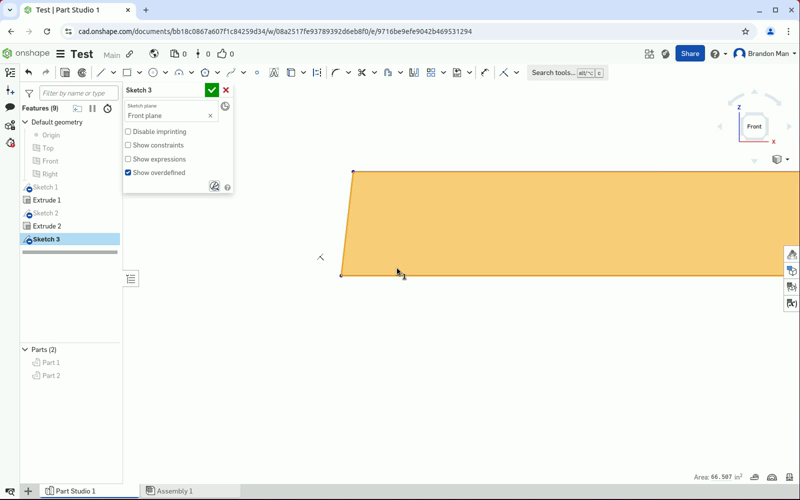
scroll(-6)
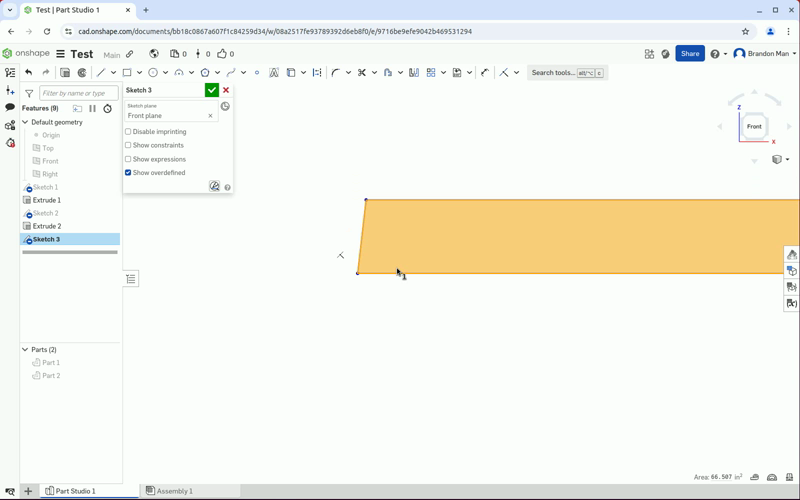
scroll(-6)
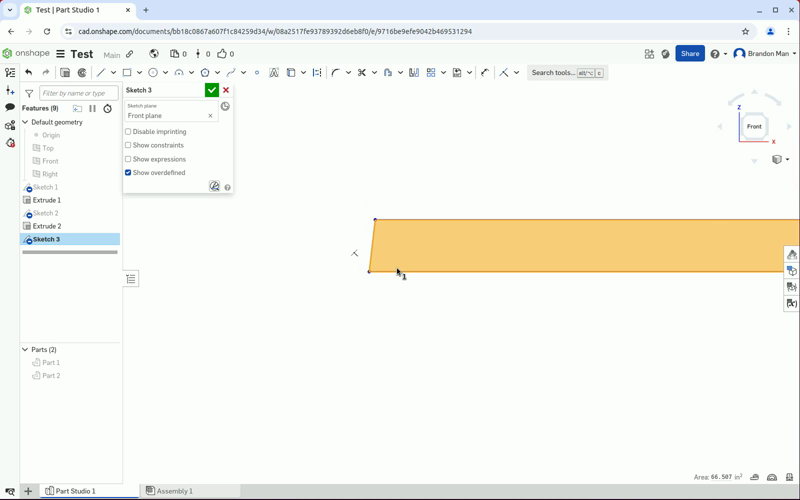
scroll(-6)
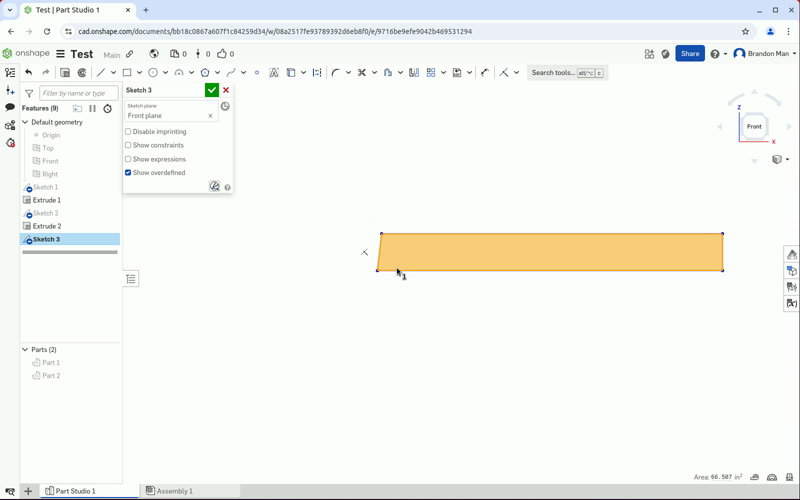
scroll(-6)
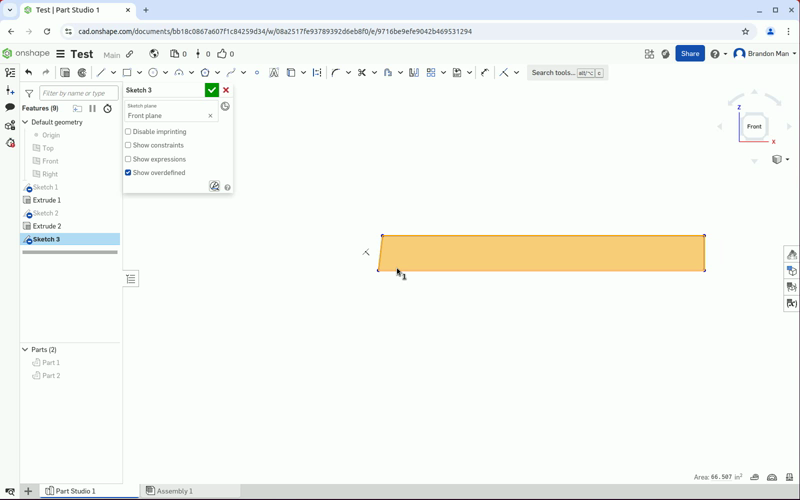
scroll(-6)
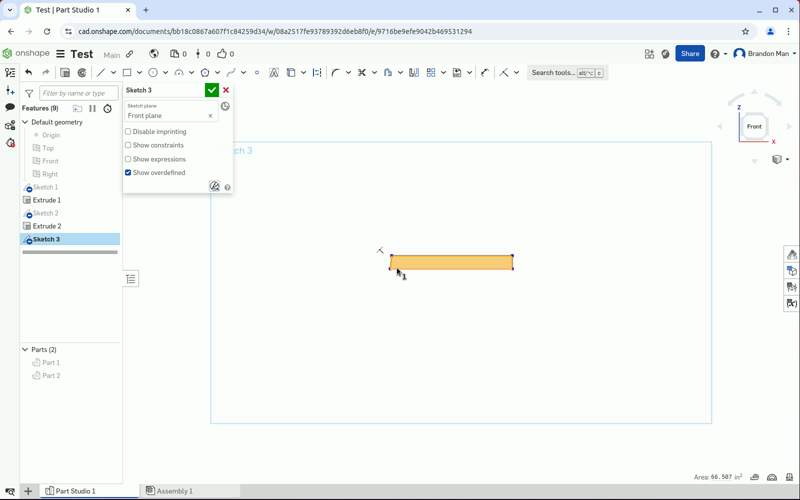
mouse_move(73, 352)
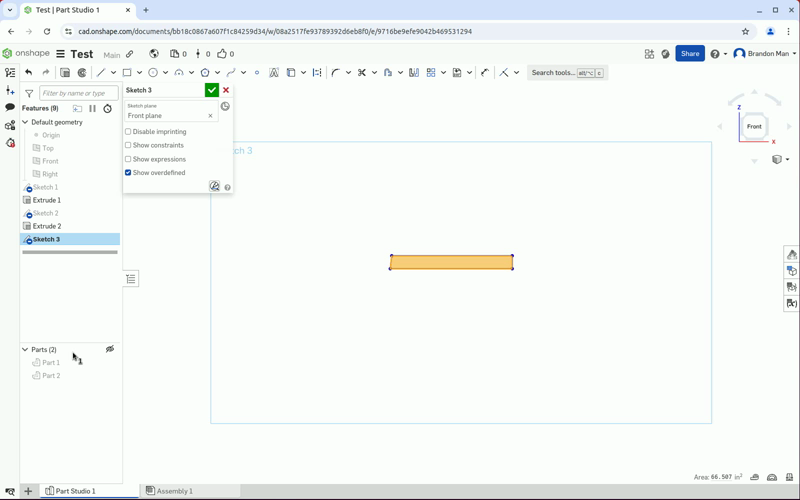
key(shift+y)
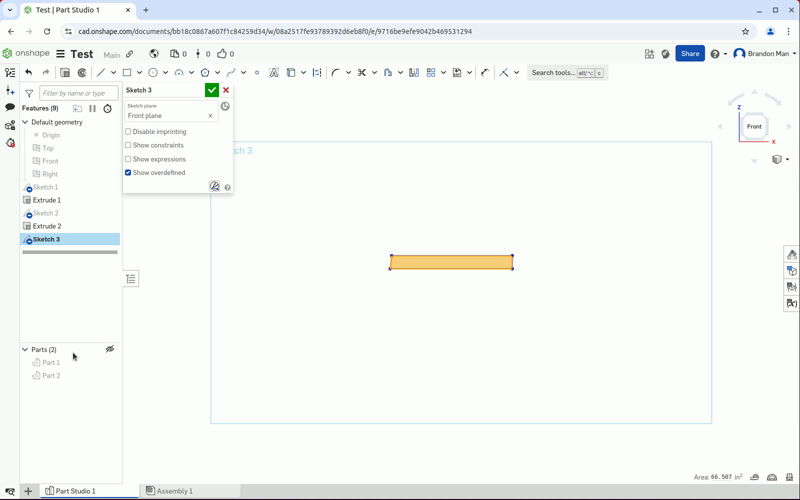
key(shift+e)
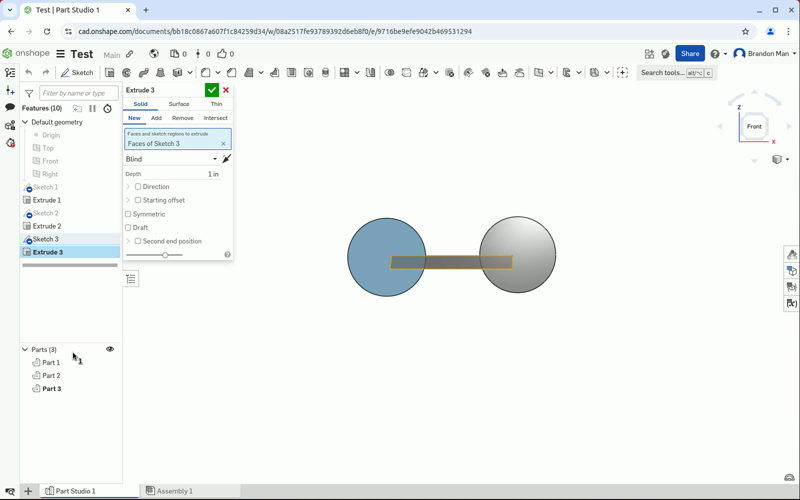
mouse_move(143, 106)
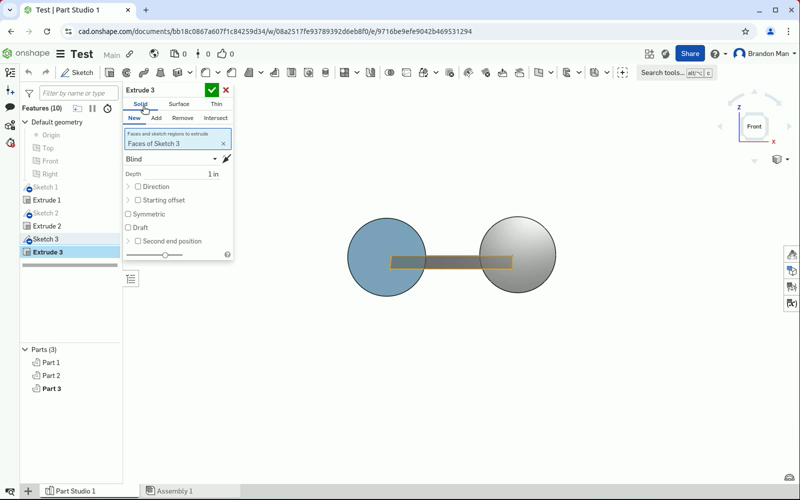
click(143, 106)
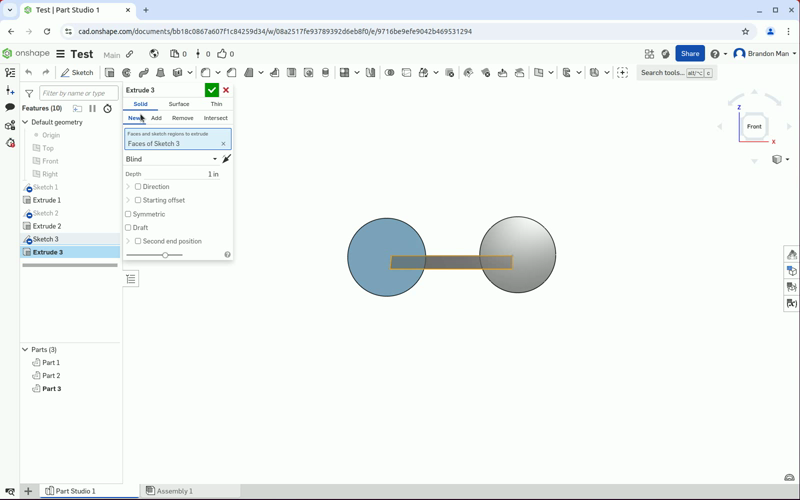
mouse_move(137, 120)
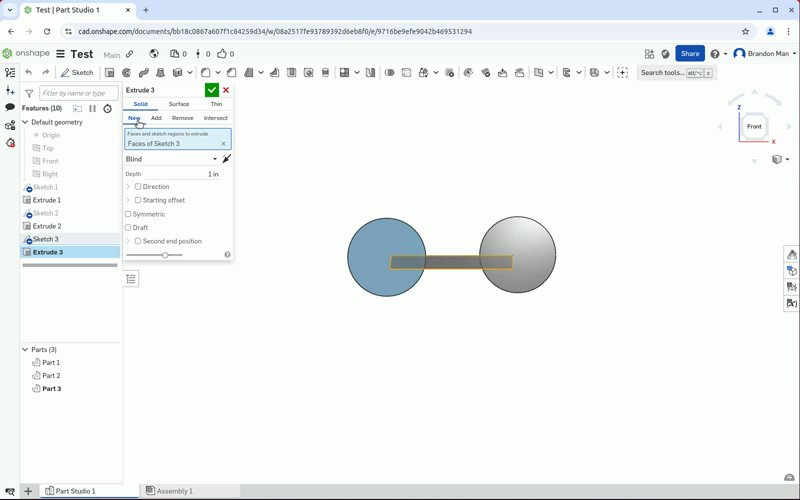
click(137, 120)
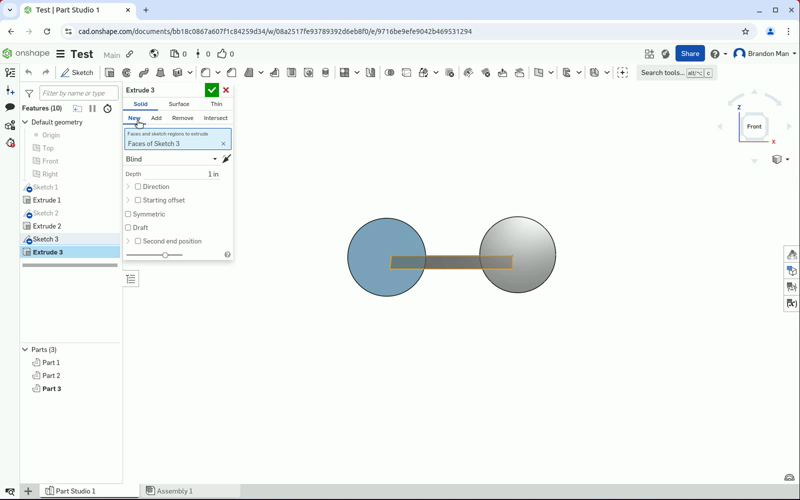
key(tab, 4)
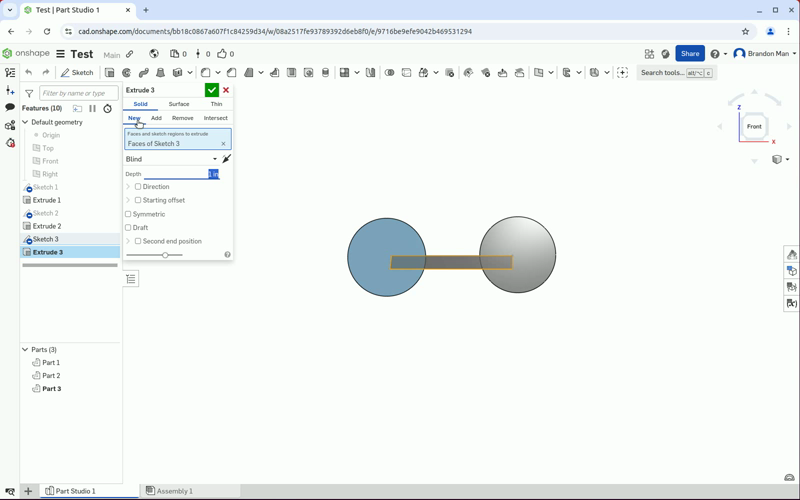
text(9.869)
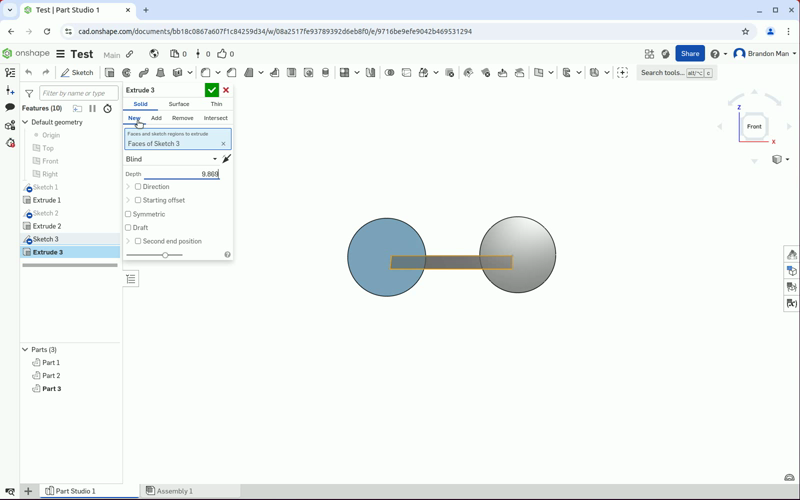
key(enter)
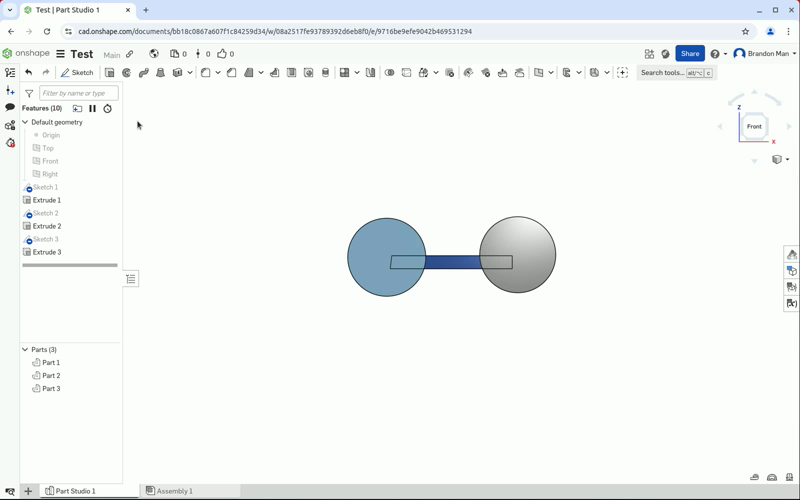
key(shift+h)
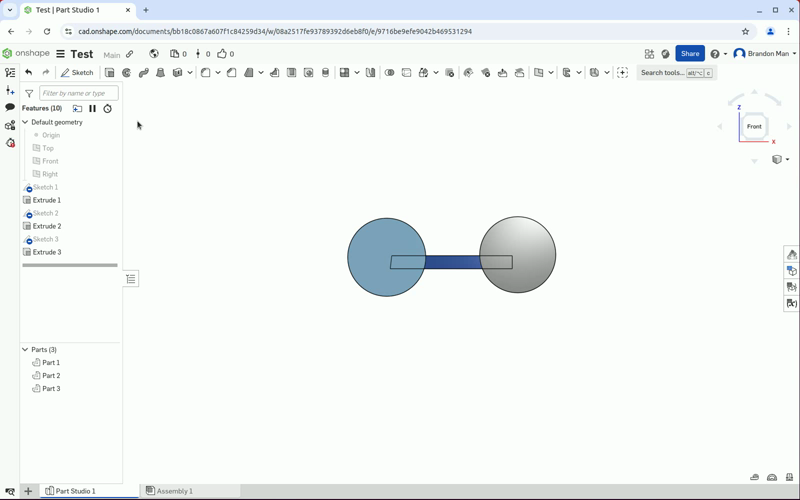
key(shift+h)
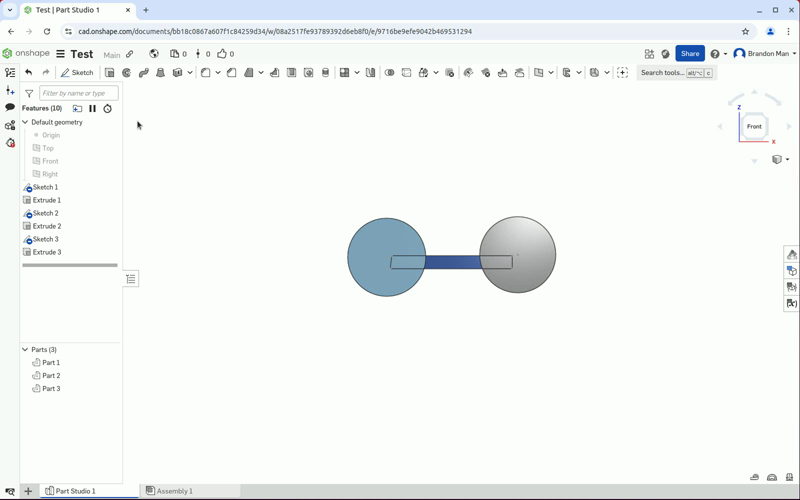
key(shift+7)
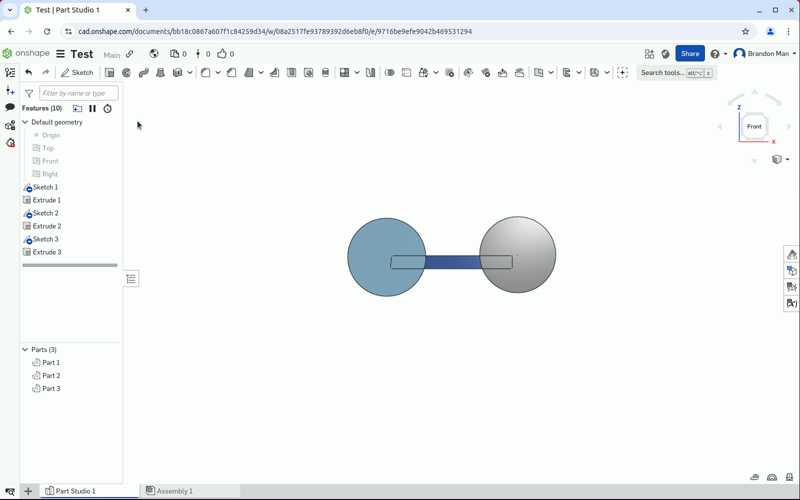
key(left, 2)
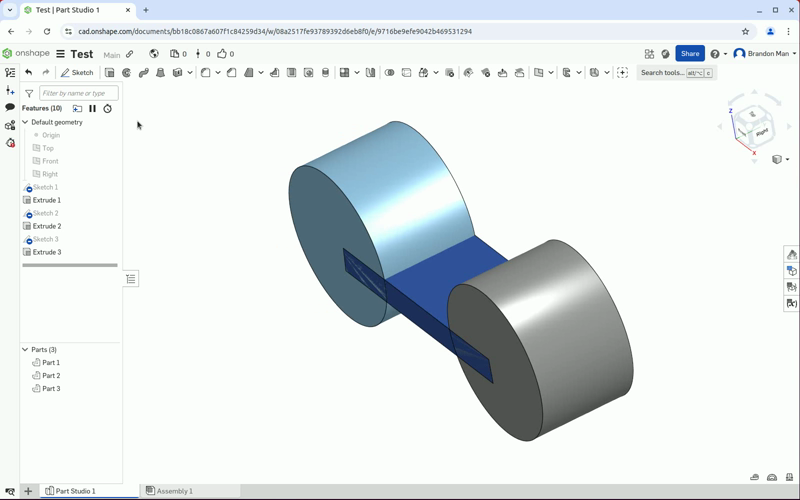
key(down, 2)
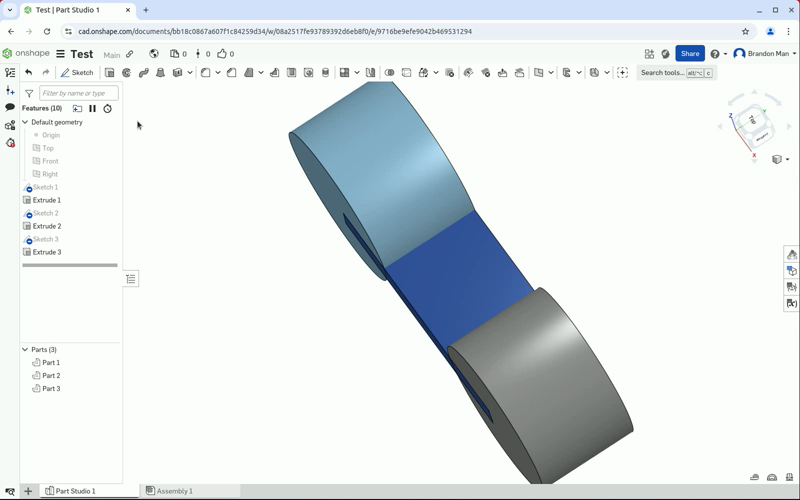
key(up, 2)
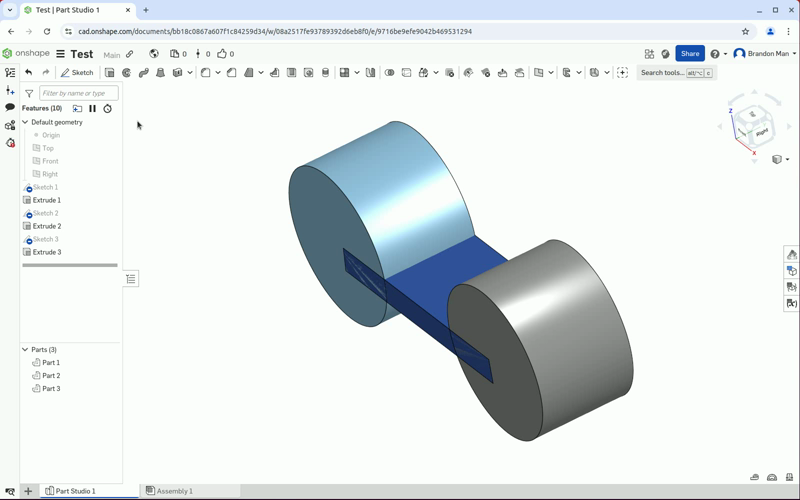
key(right, 2)
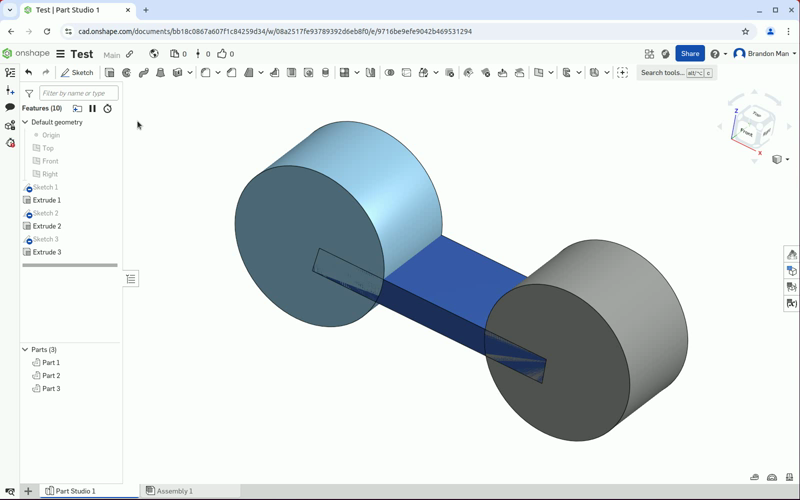
mouse_move(73, 189)
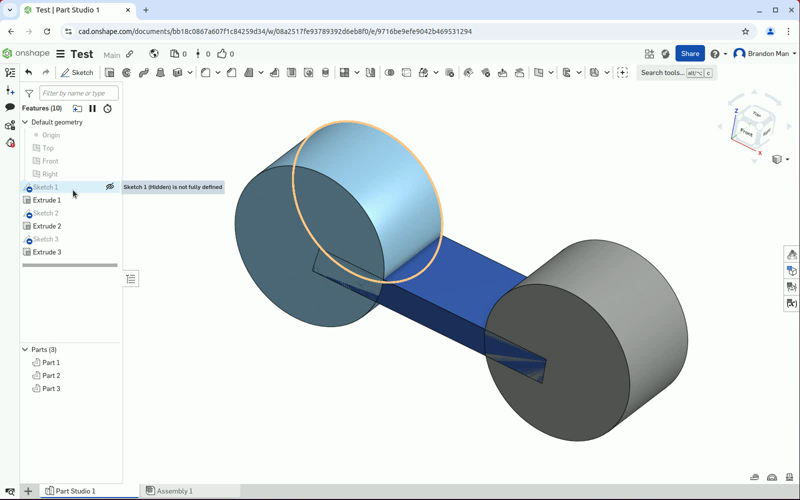
click(73, 189)